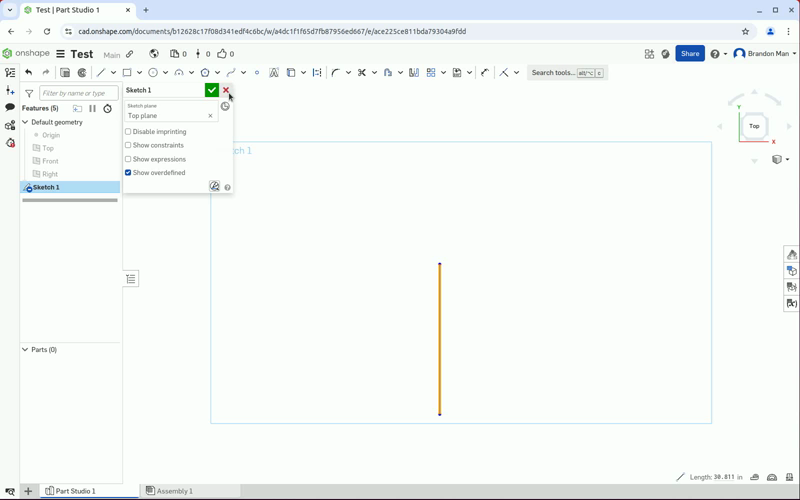
key(shift+h)
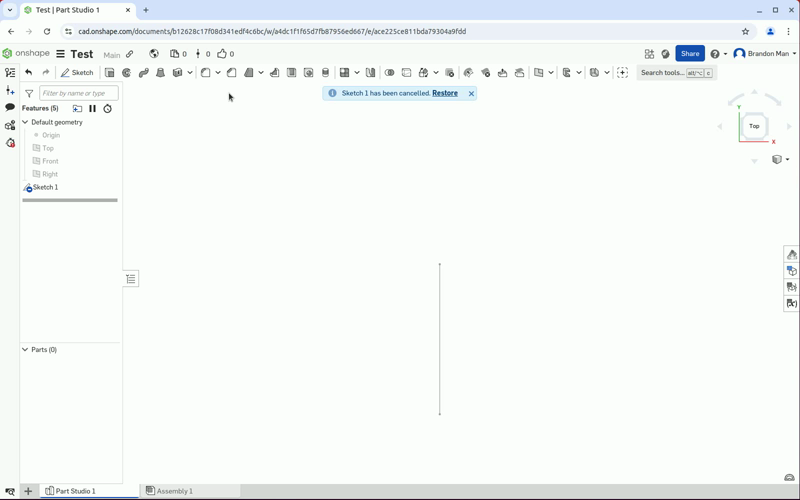
mouse_move(73, 352)
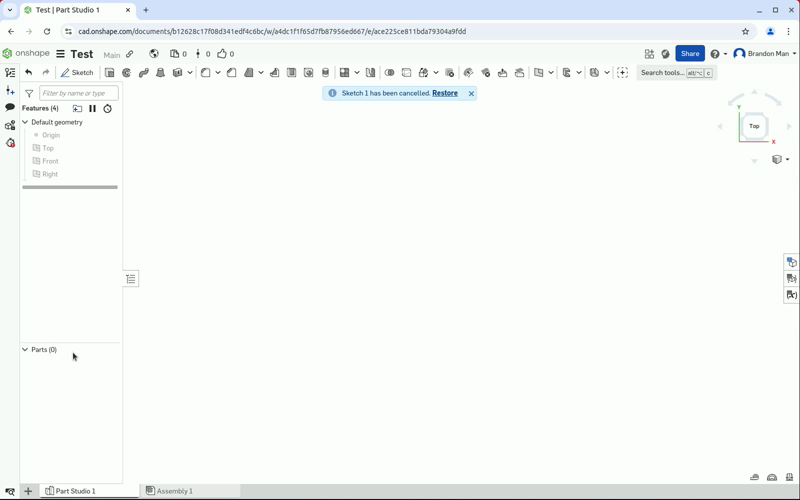
key(y)
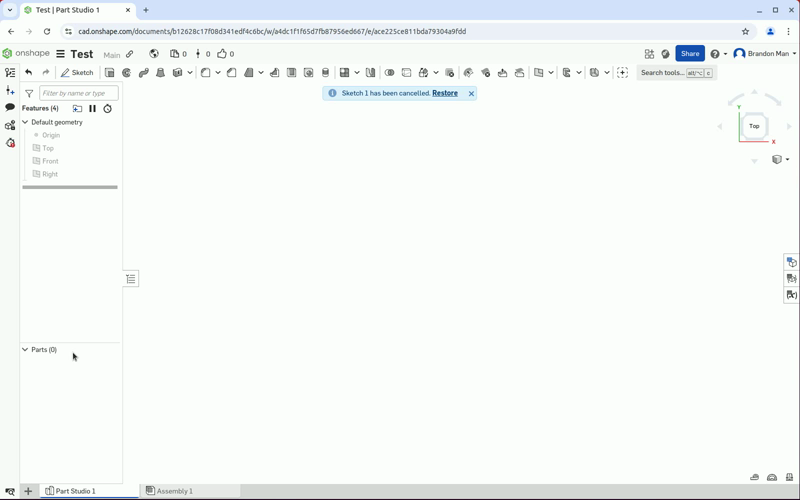
key(shift+p)
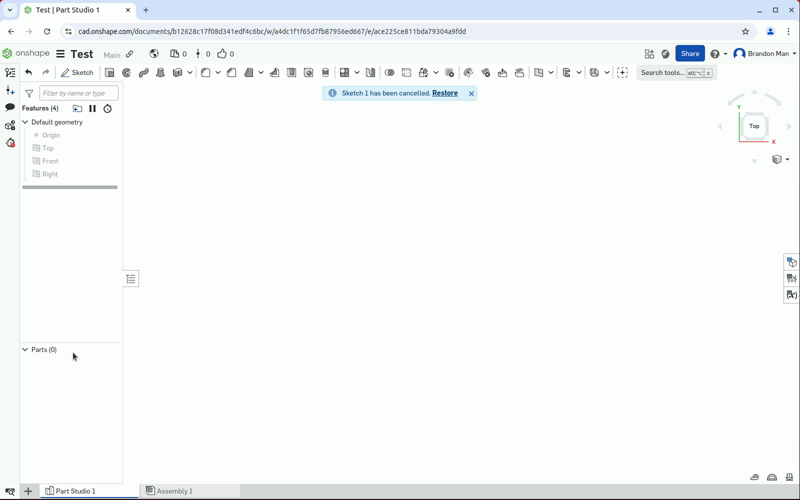
key(space)
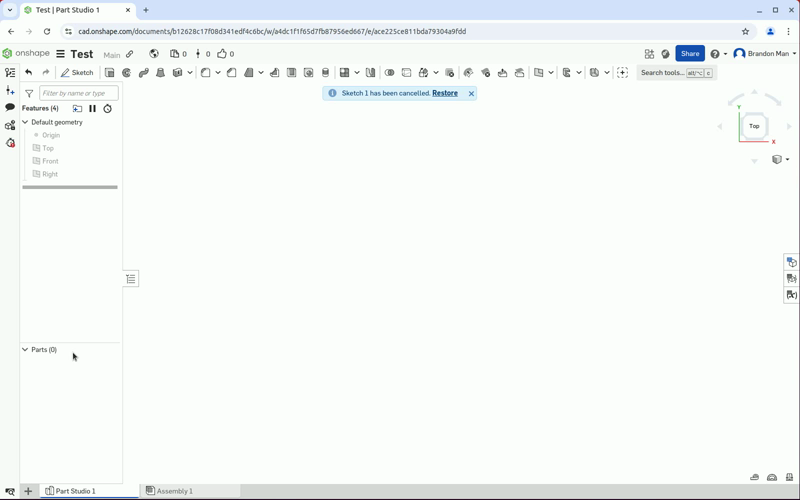
key_down(shift)
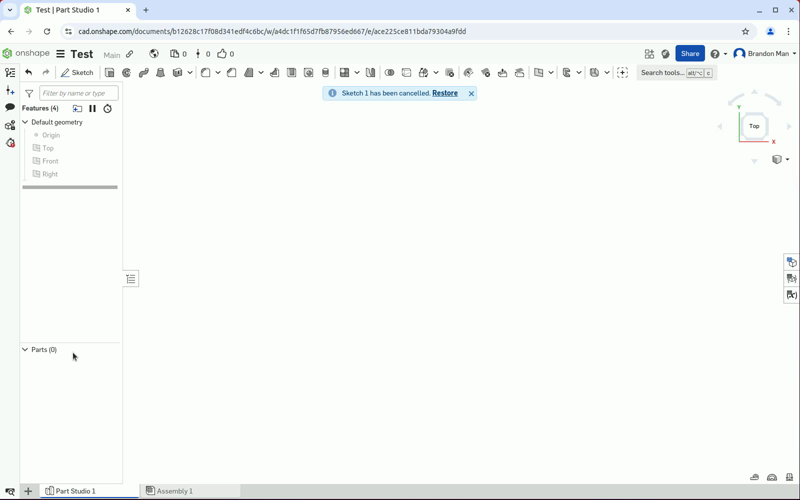
key(up)
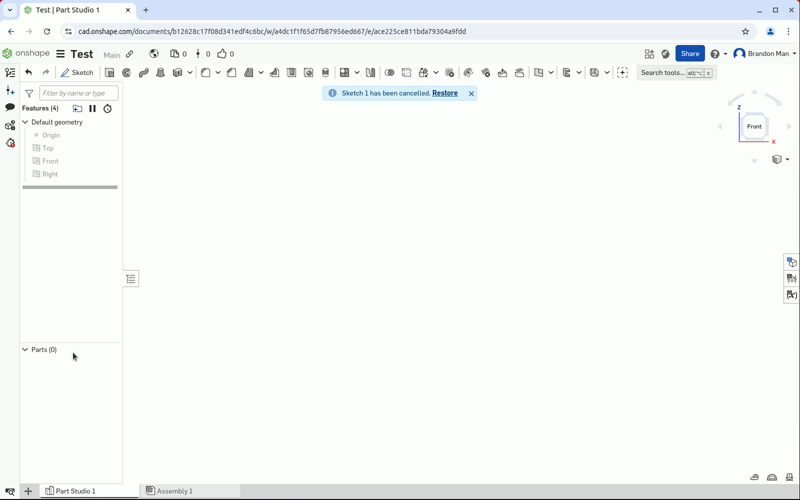
key_up(shift)
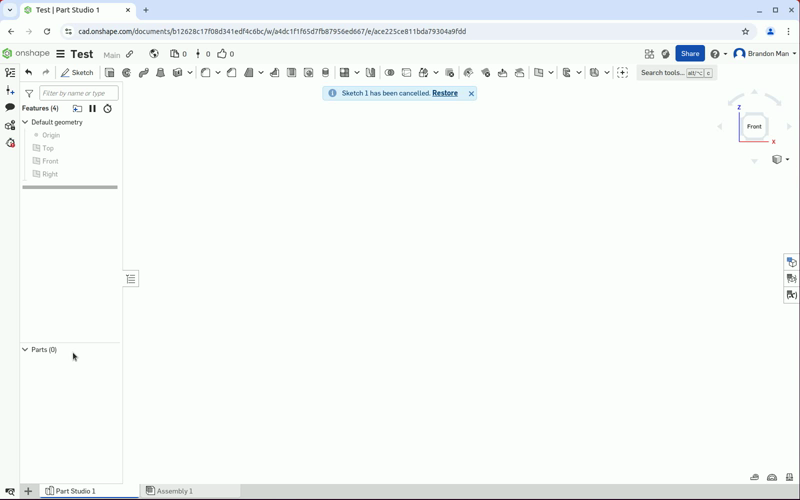
mouse_move(73, 352)
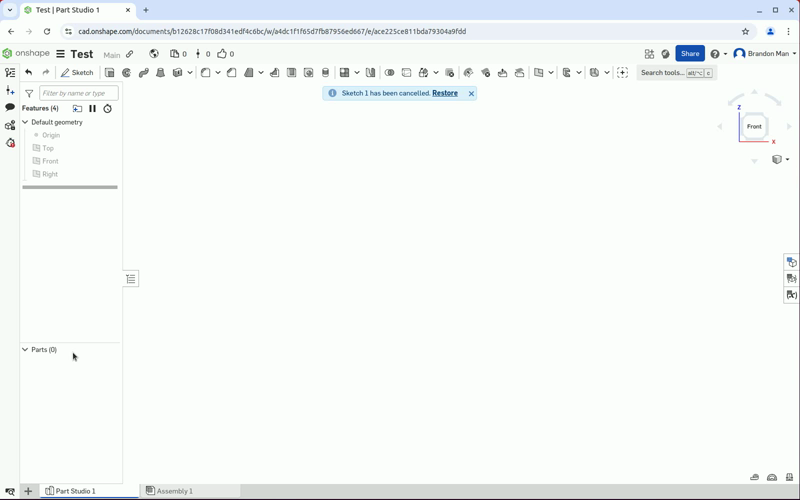
key(shift+y)
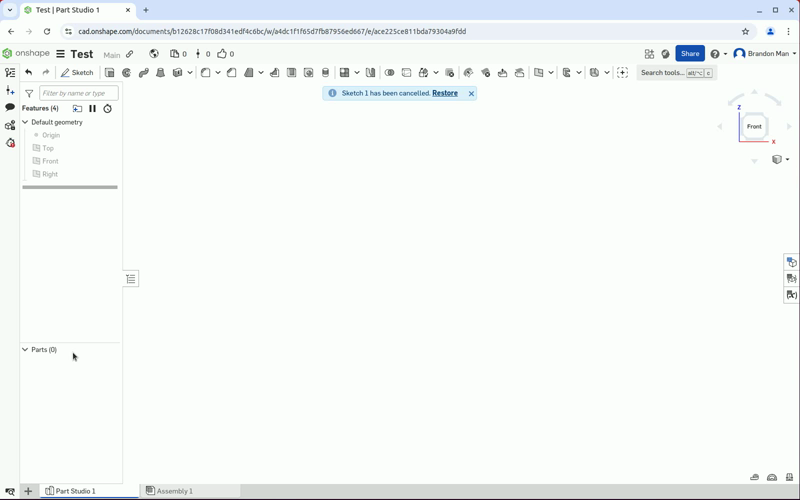
key(shift+s)
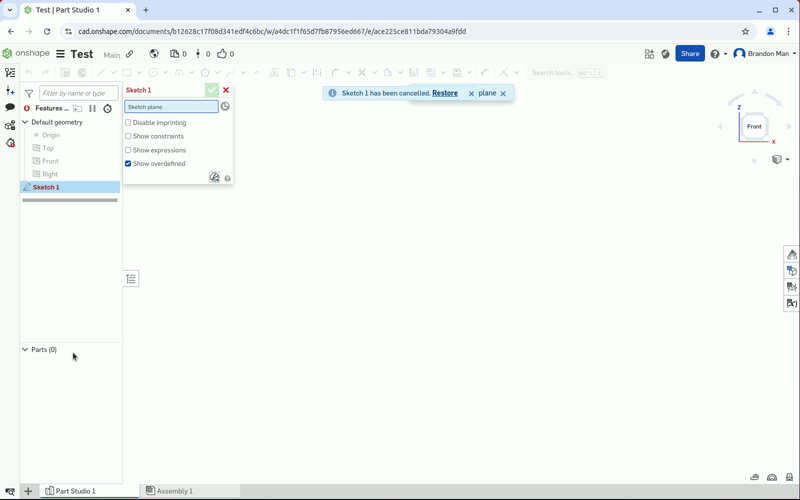
mouse_move(73, 163)
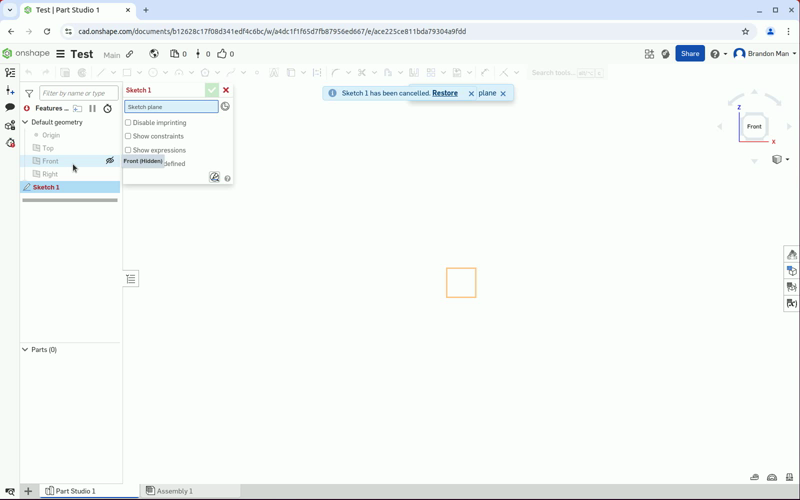
click(73, 163)
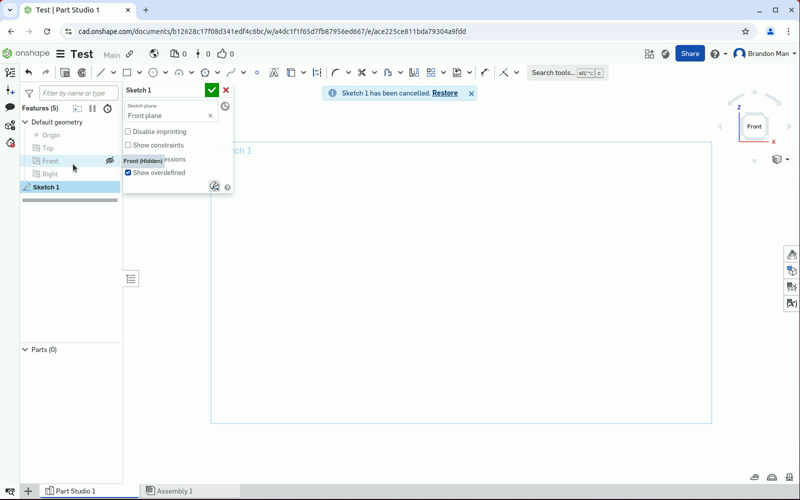
mouse_move(73, 352)
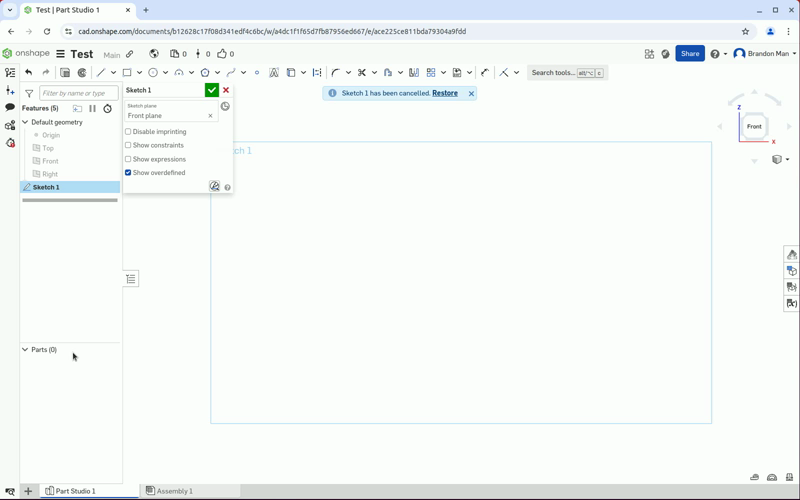
key(y)
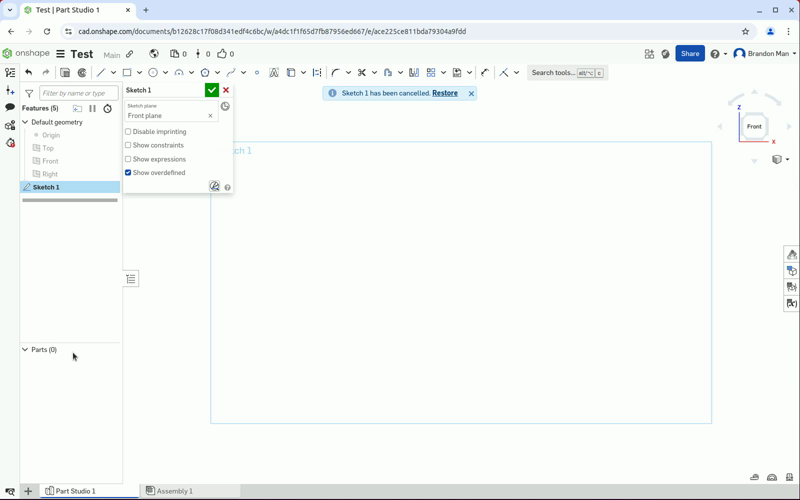
key(l)
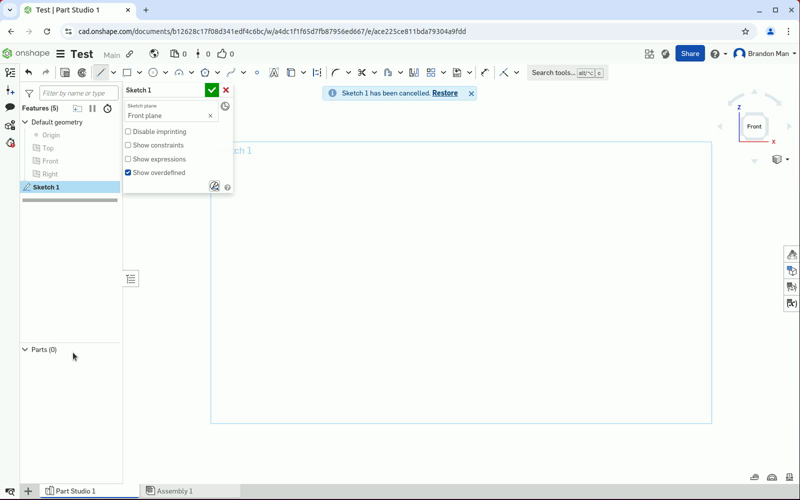
key_down(shift)
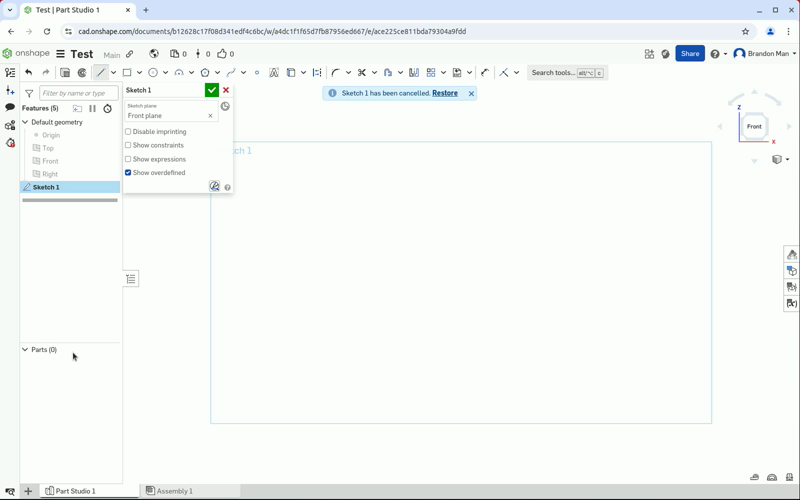
mouse_move(348, 303)
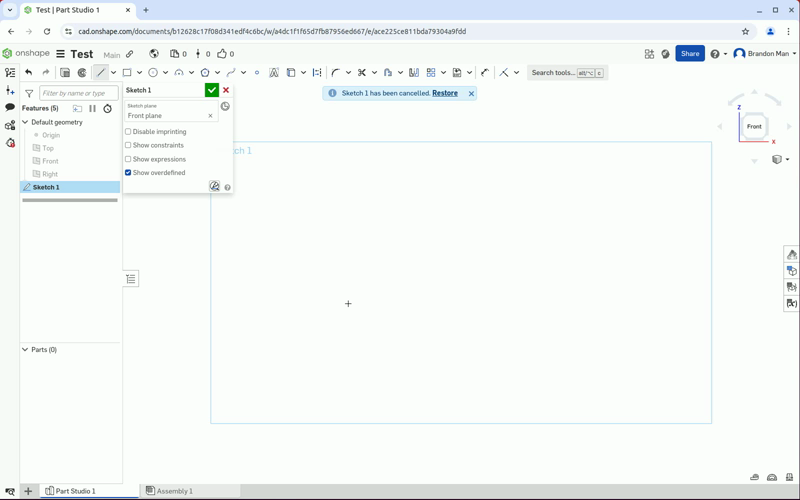
click(348, 303)
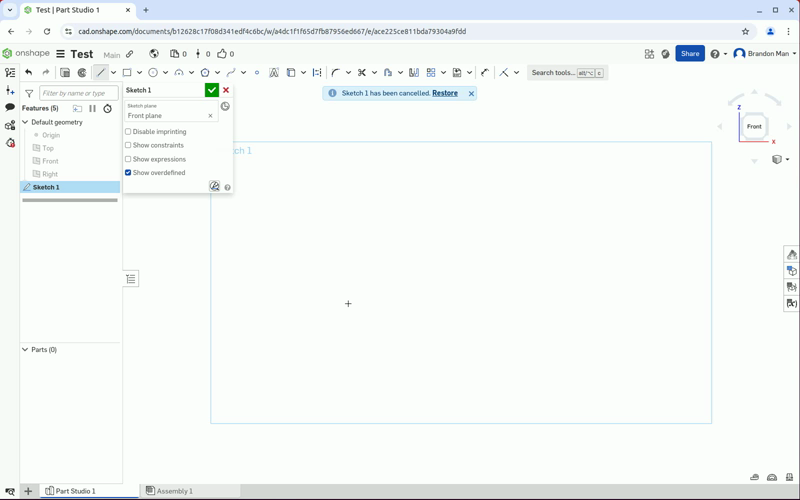
key_up(shift)
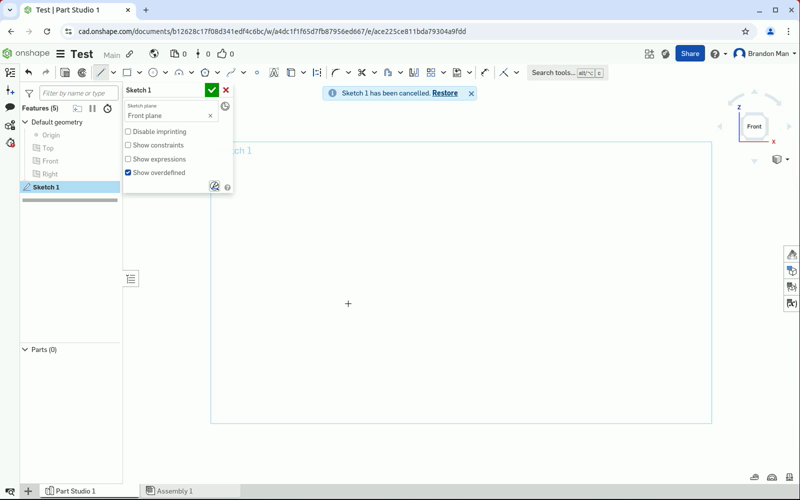
key_down(shift)
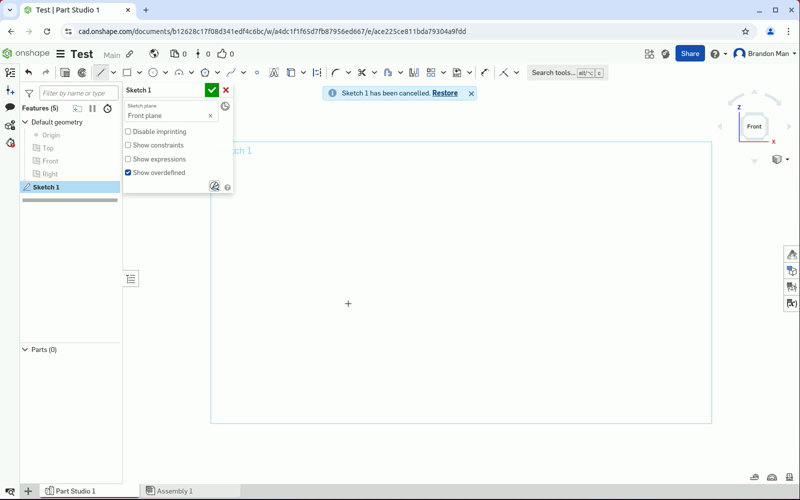
mouse_move(572, 303)
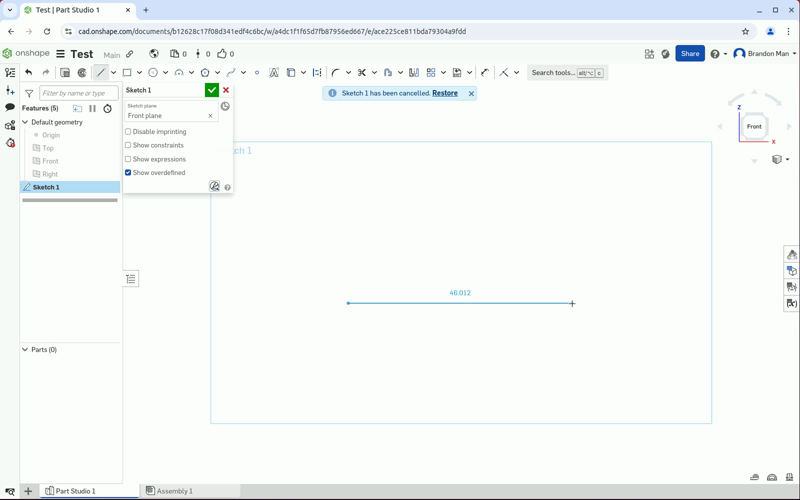
click(572, 303)
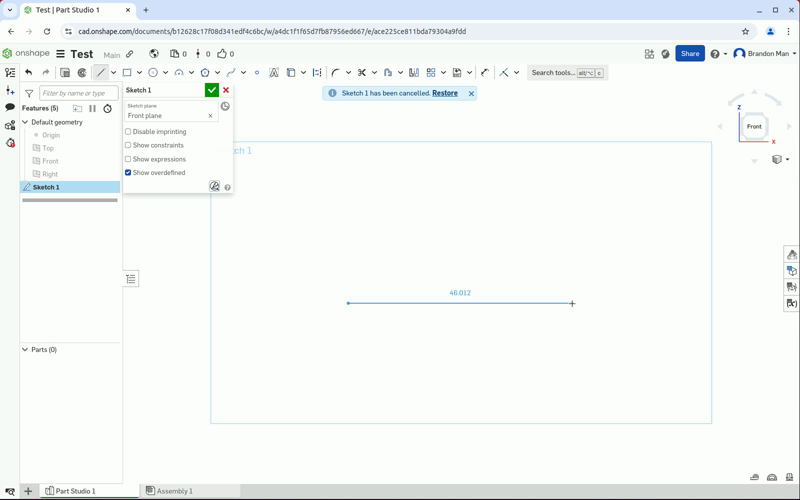
key_up(shift)
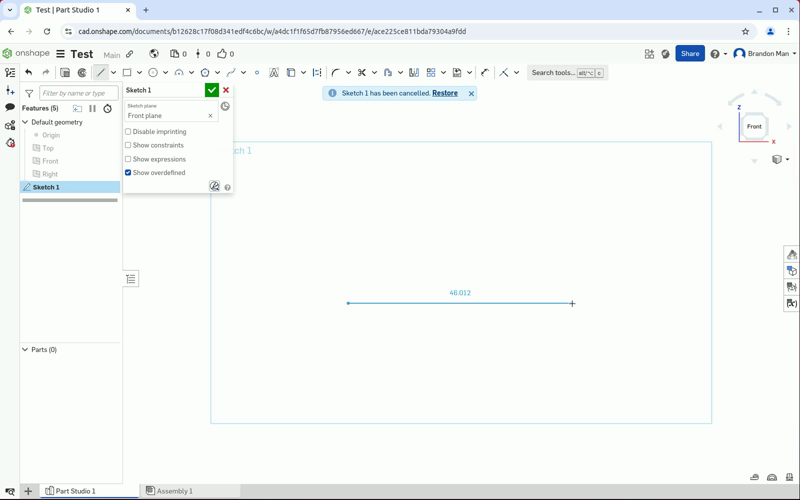
key_down(shift)
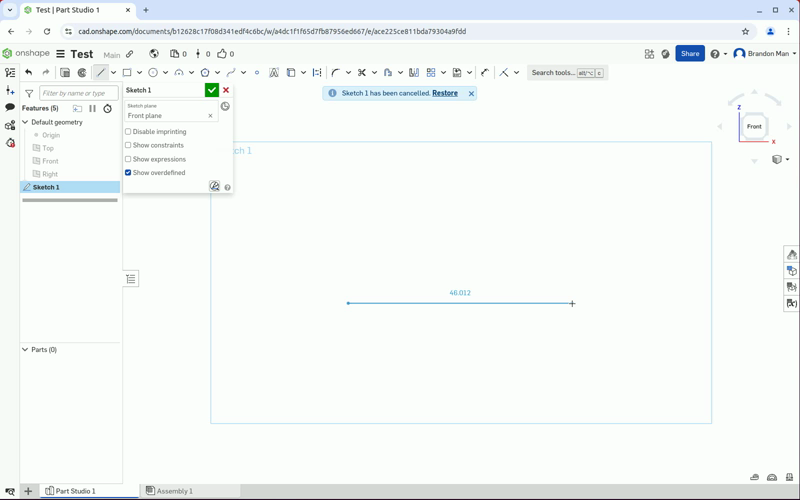
mouse_move(589, 303)
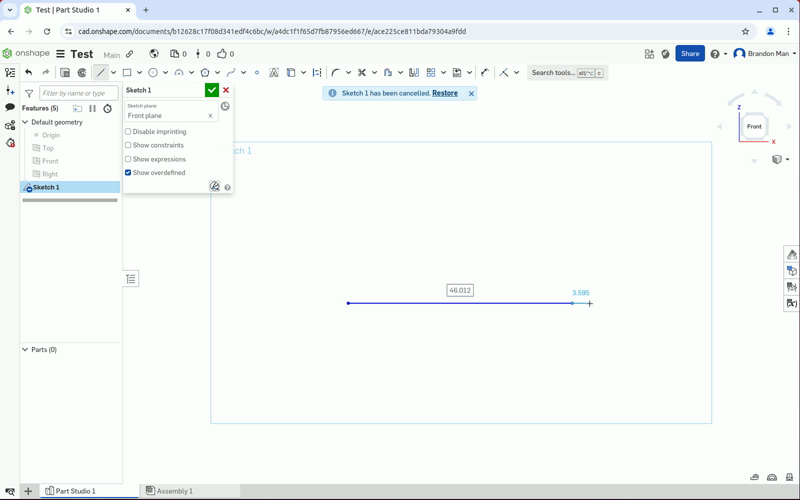
mouse_move(572, 265)
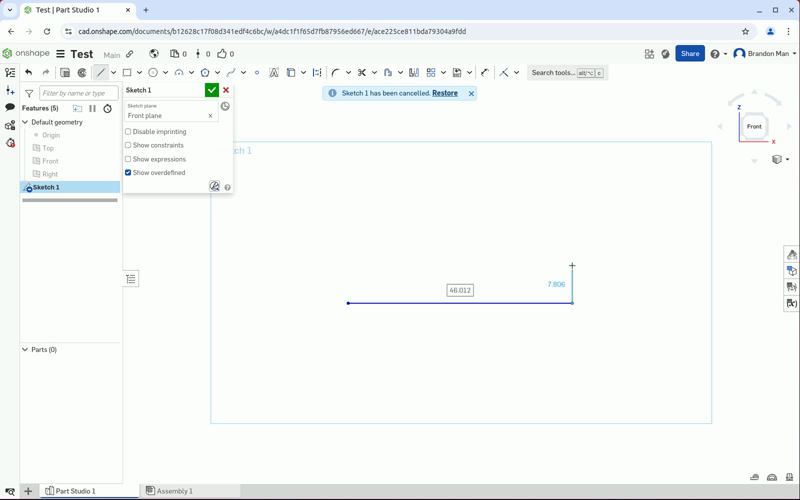
click(572, 265)
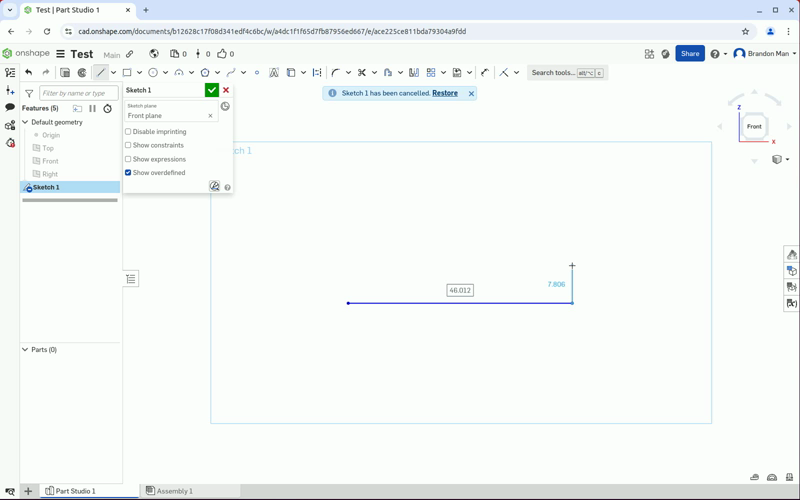
key_up(shift)
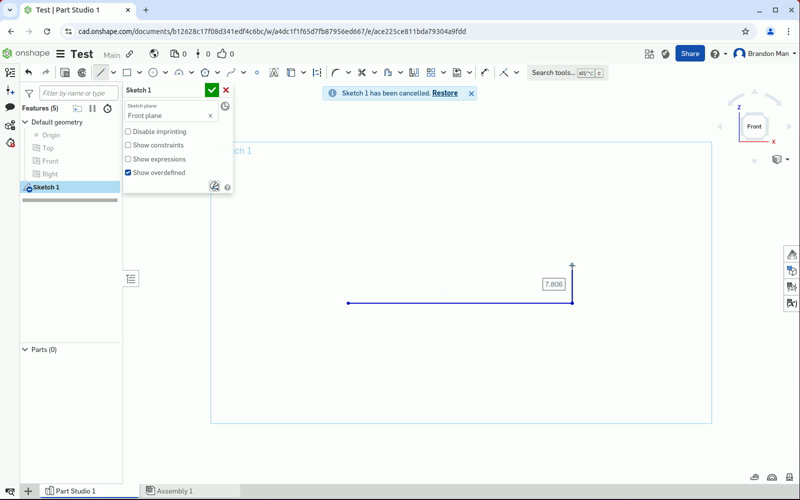
key_down(shift)
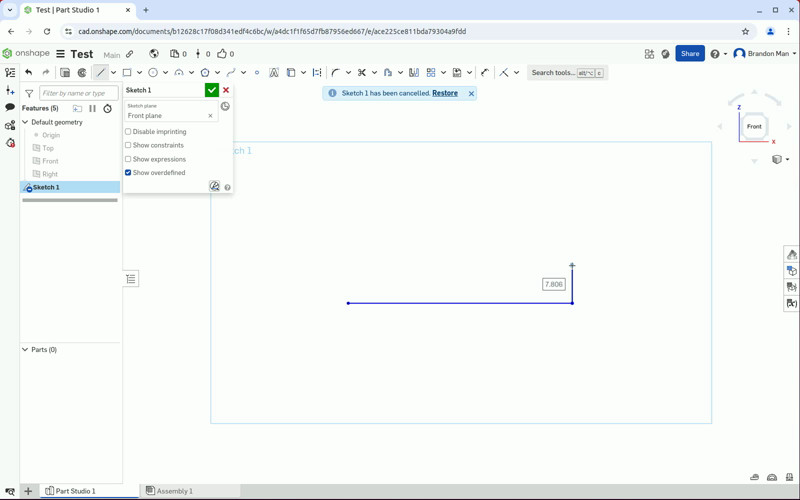
mouse_move(348, 265)
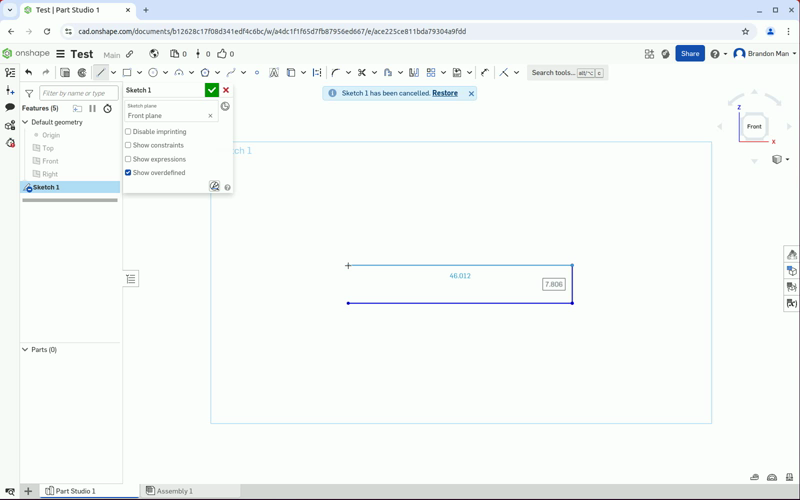
click(348, 265)
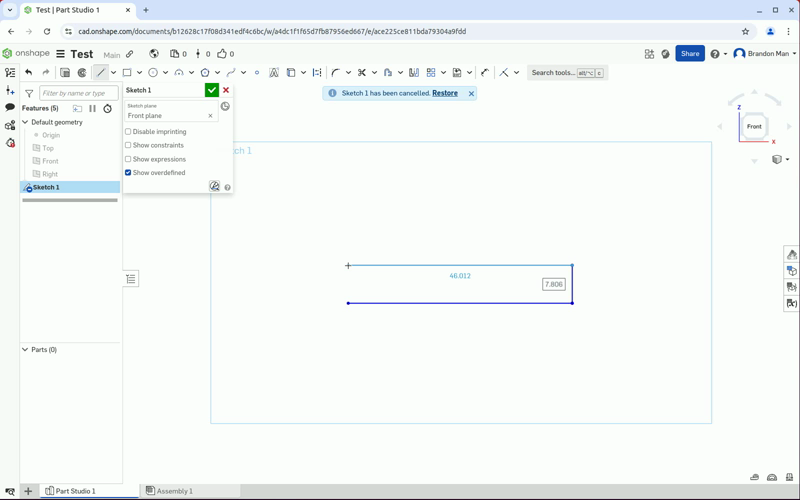
key_up(shift)
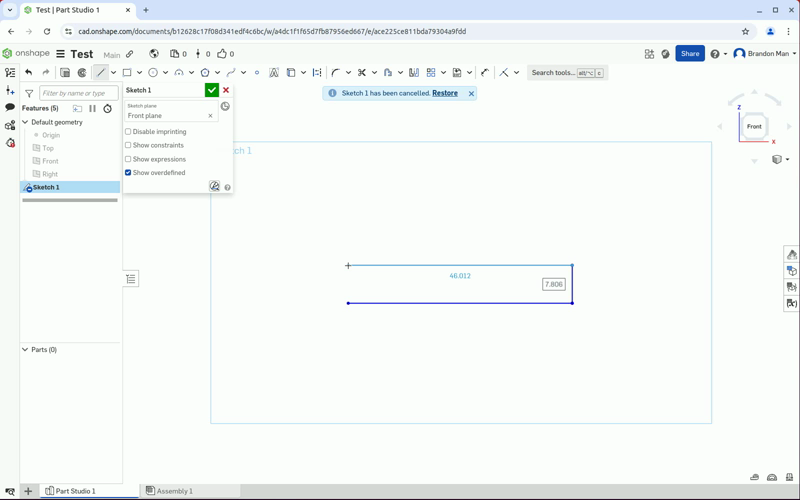
mouse_move(378, 265)
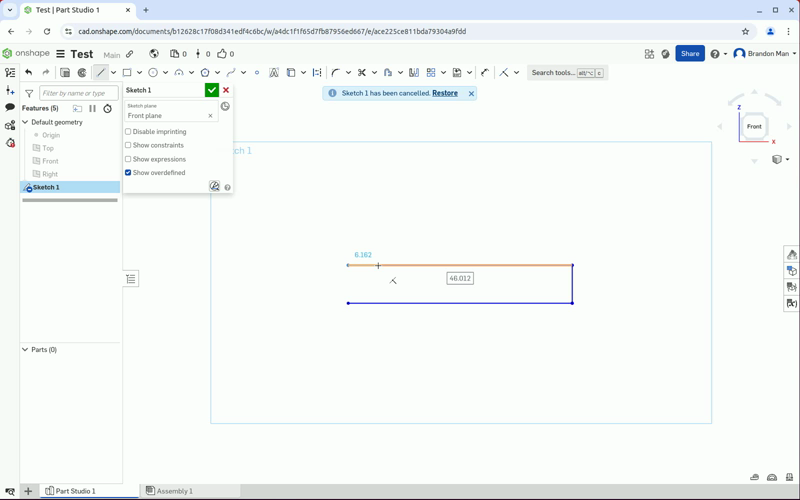
key_down(shift)
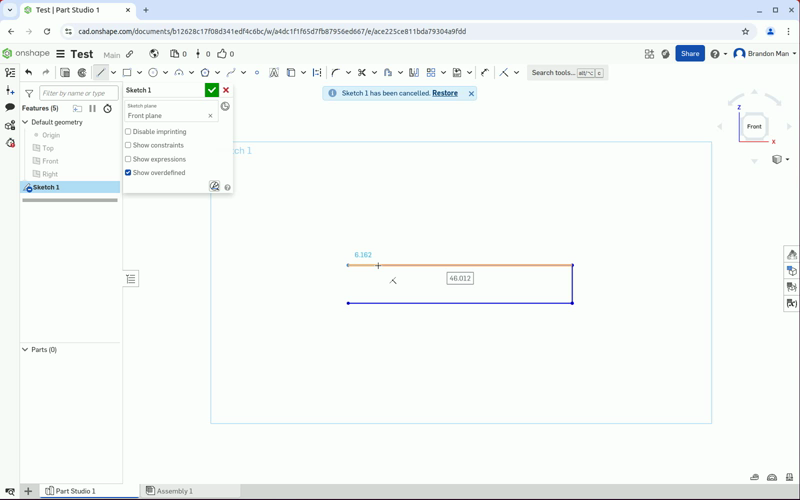
mouse_move(348, 303)
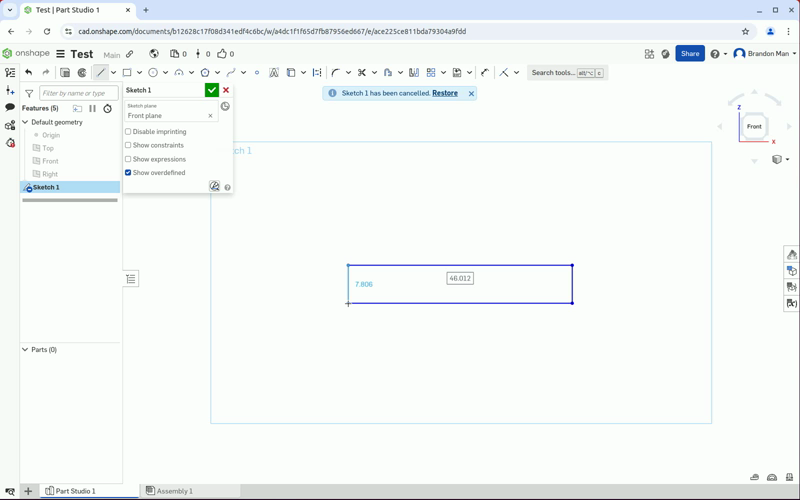
key_up(shift)
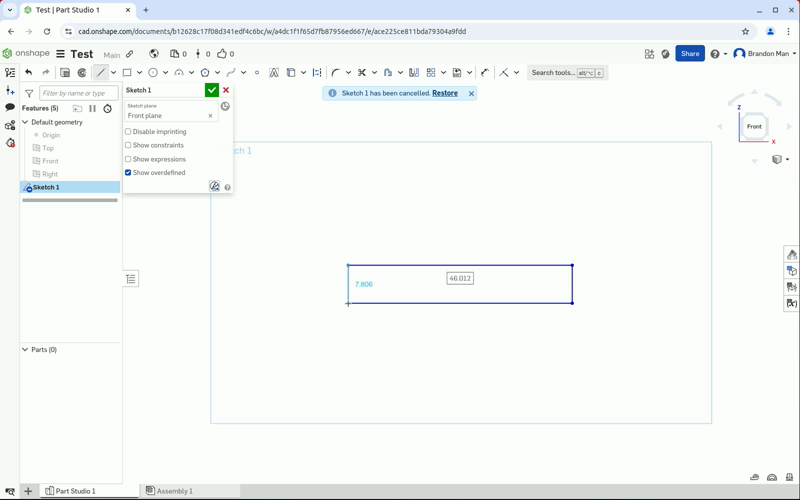
click(348, 303)
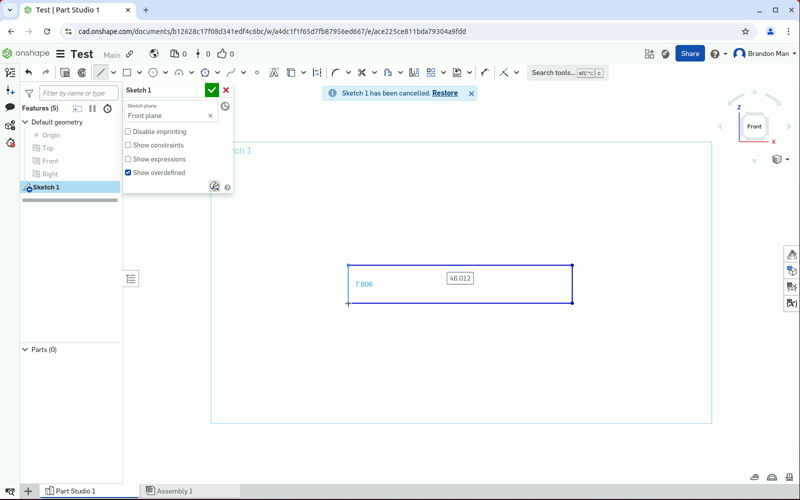
key(esc)
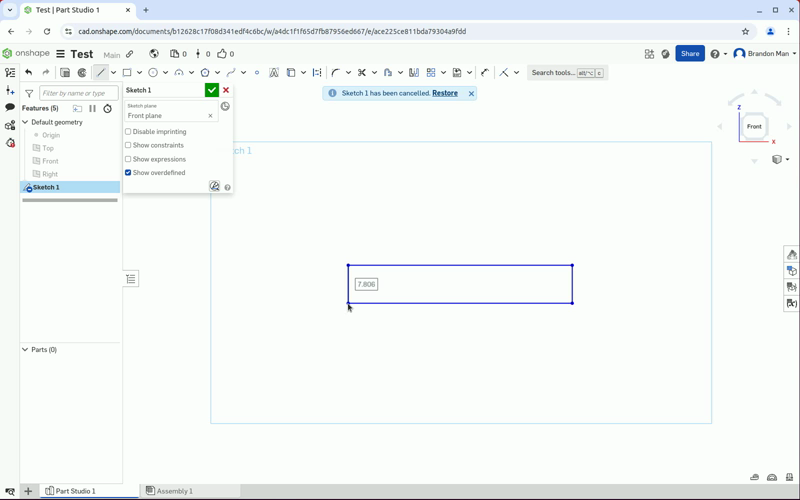
mouse_move(501, 280)
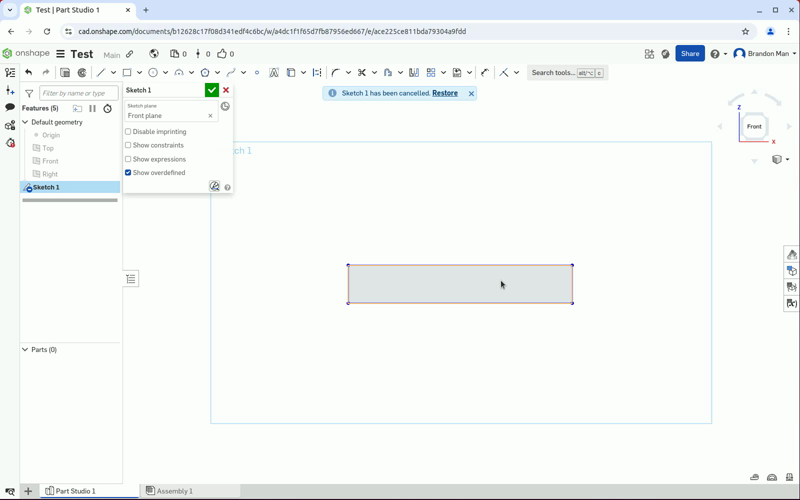
click(501, 280)
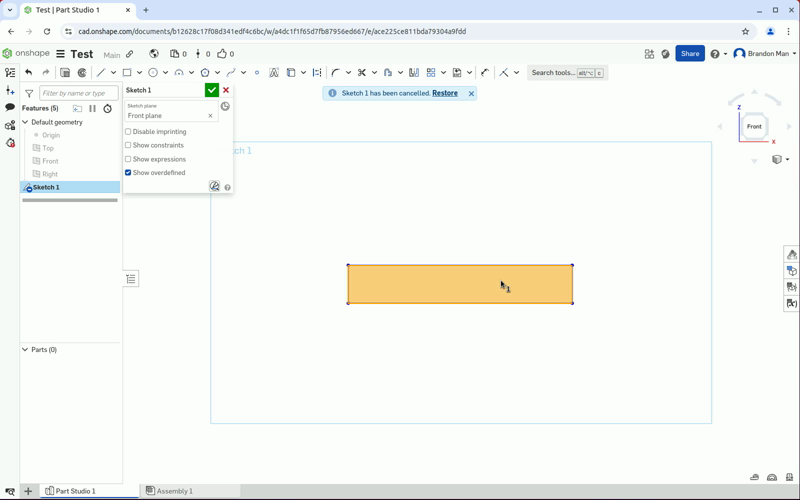
mouse_move(73, 352)
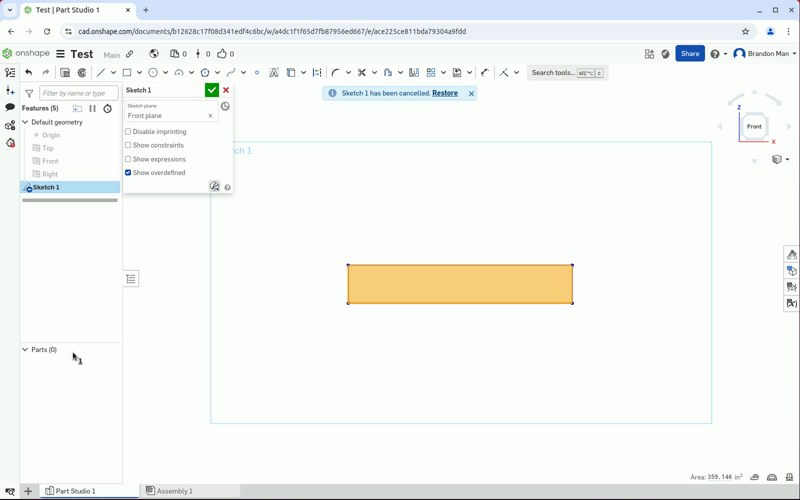
key(shift+y)
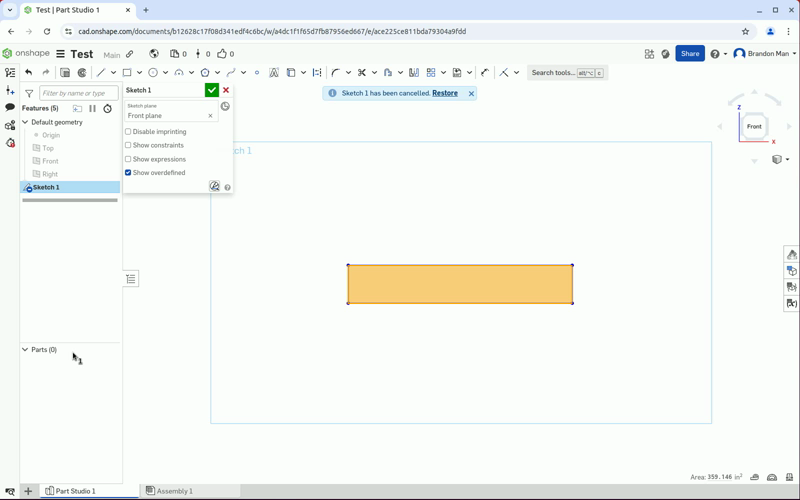
key(shift+e)
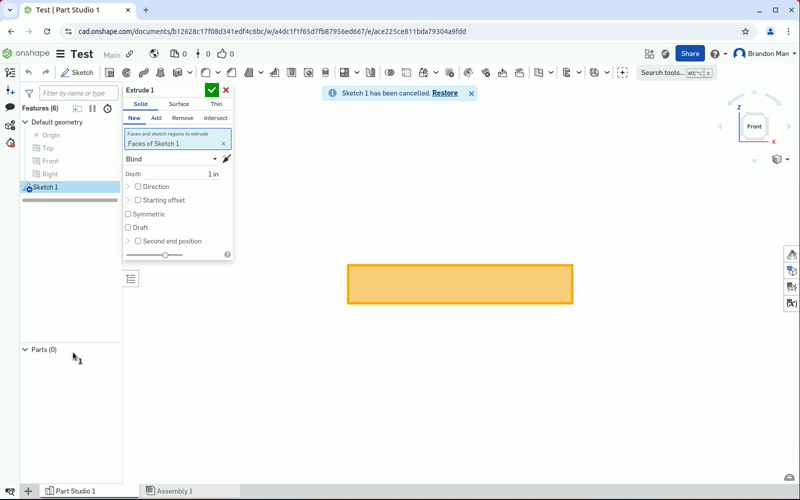
mouse_move(143, 106)
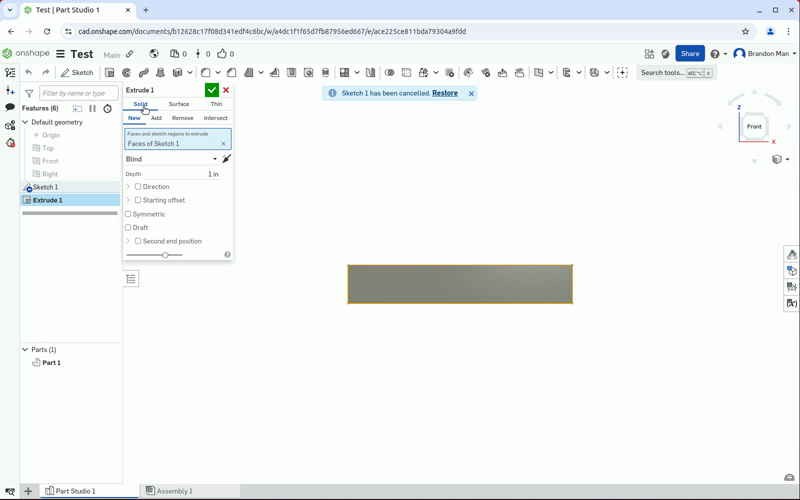
click(143, 106)
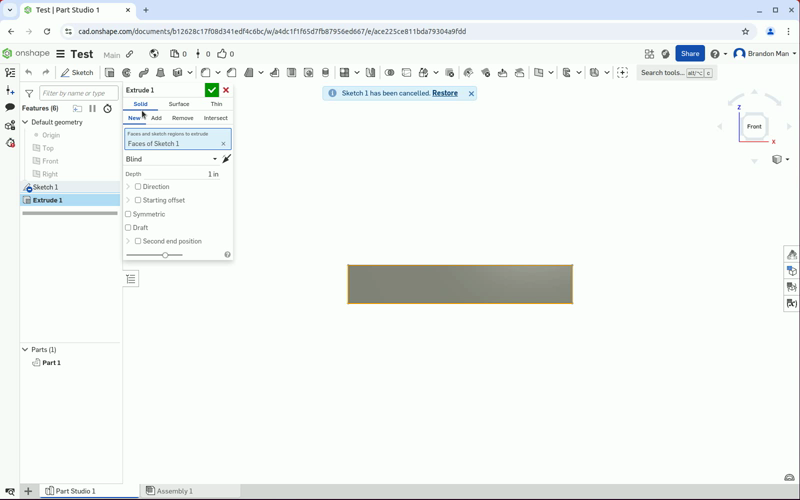
mouse_move(137, 120)
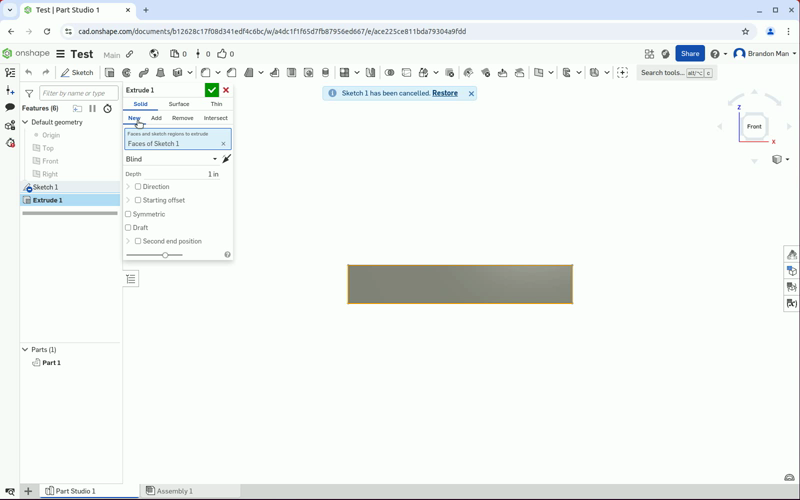
click(137, 120)
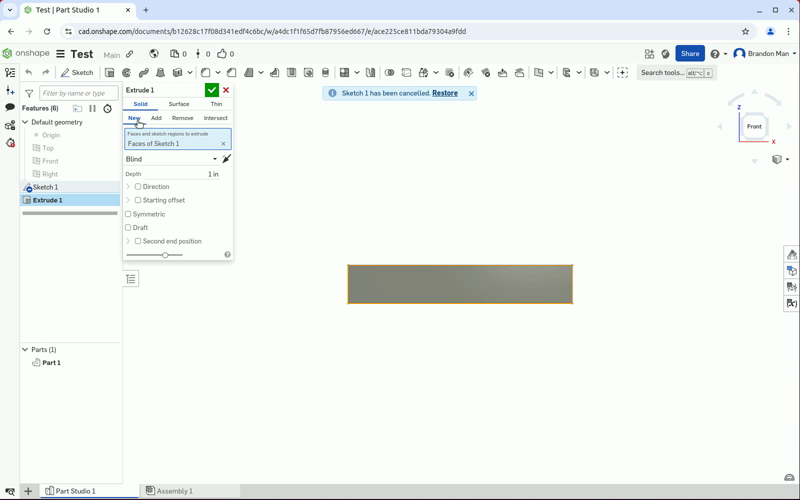
key(tab, 4)
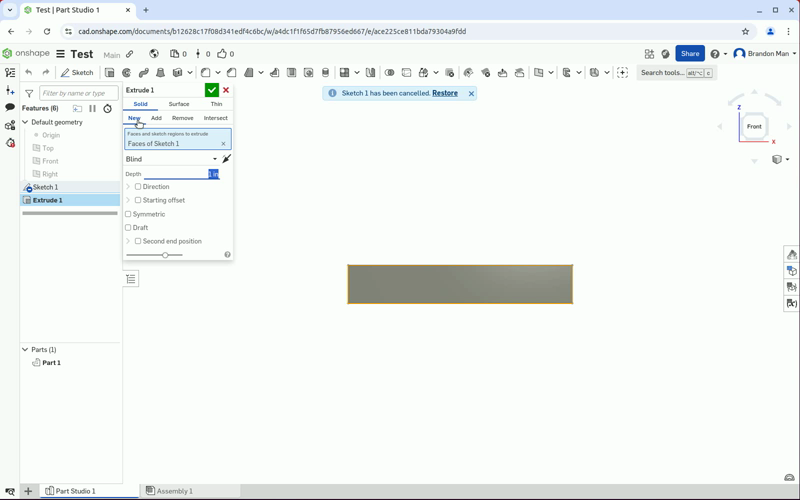
text(0.481)
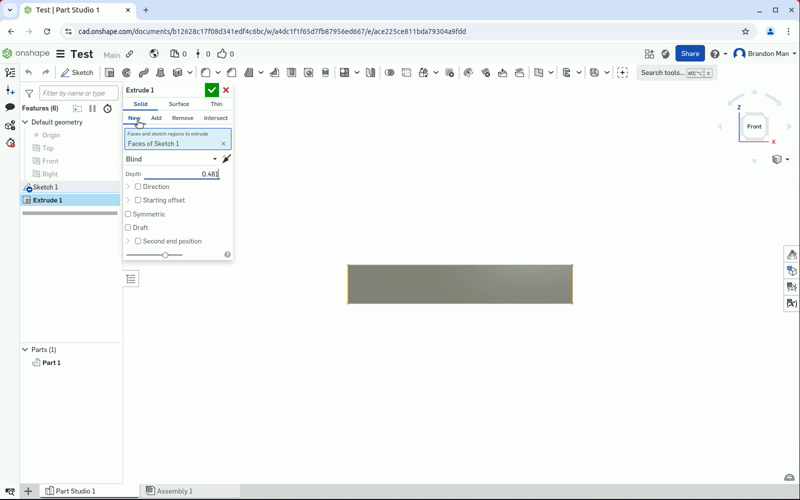
key(enter)
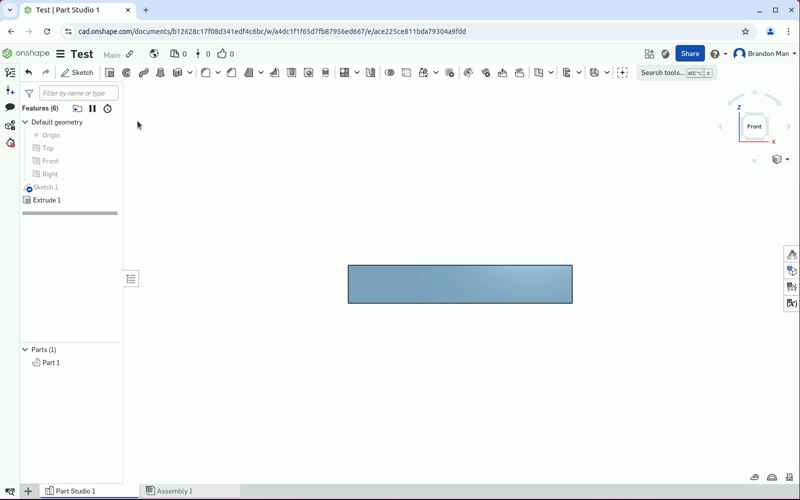
key(shift+h)
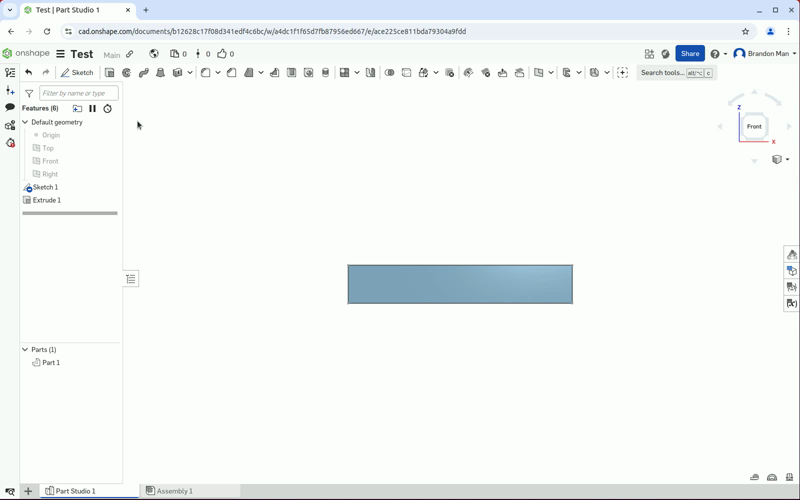
key(shift+h)
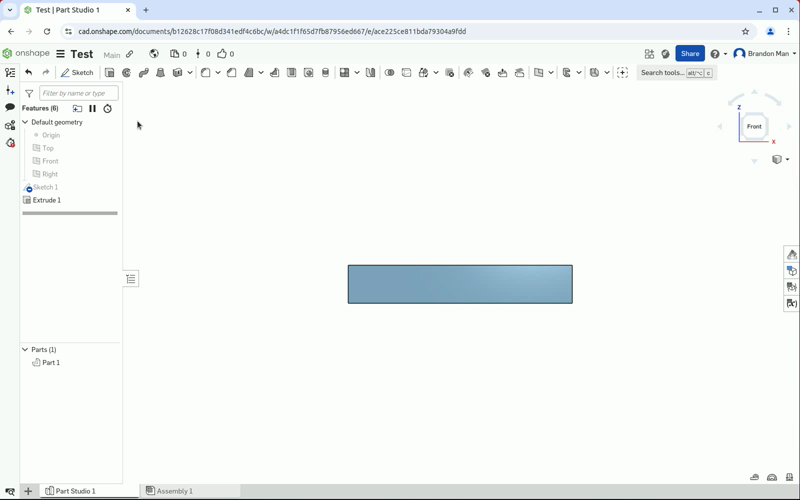
mouse_move(73, 189)
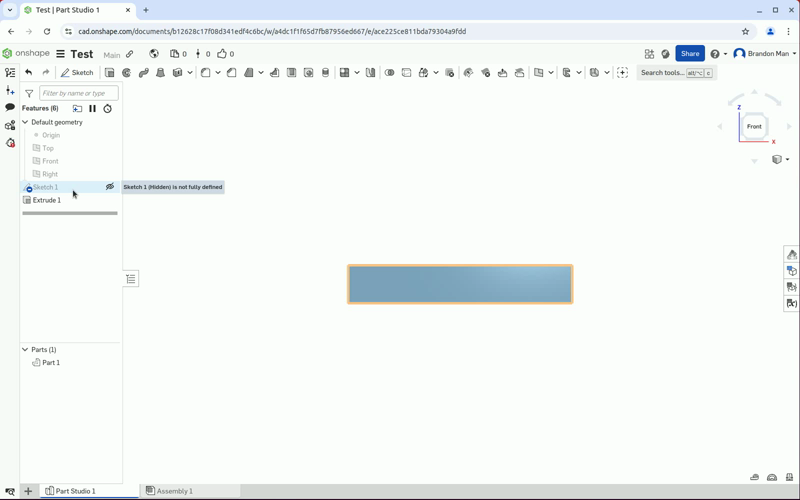
click(73, 189)
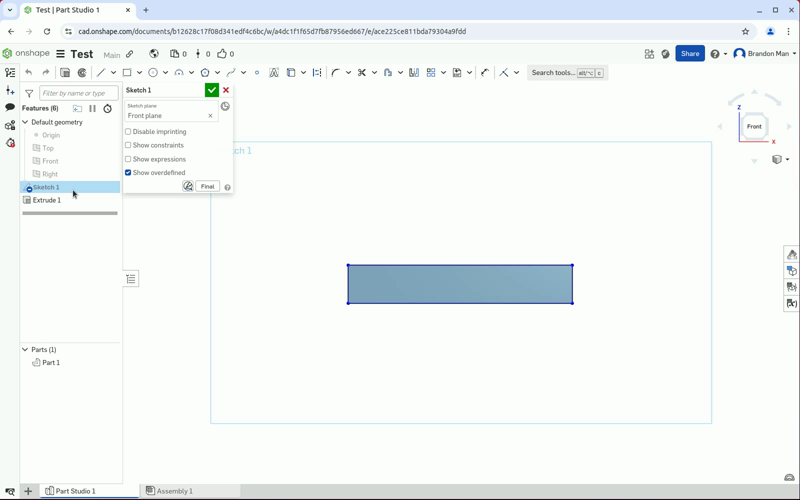
mouse_move(229, 92)
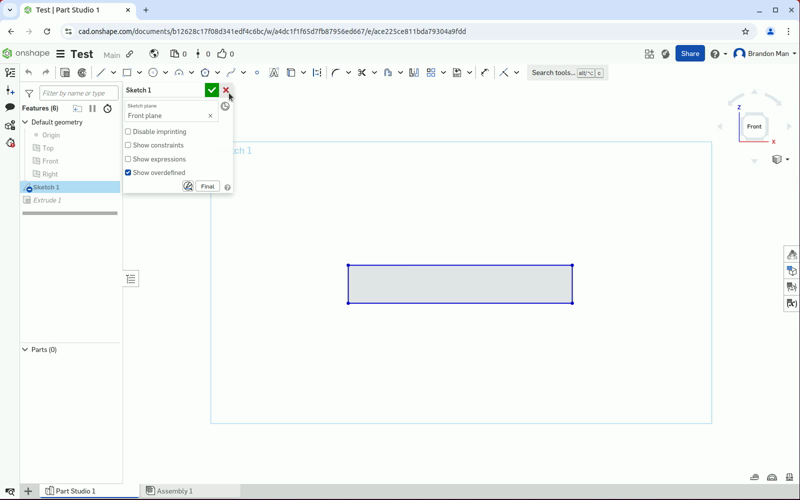
click(229, 92)
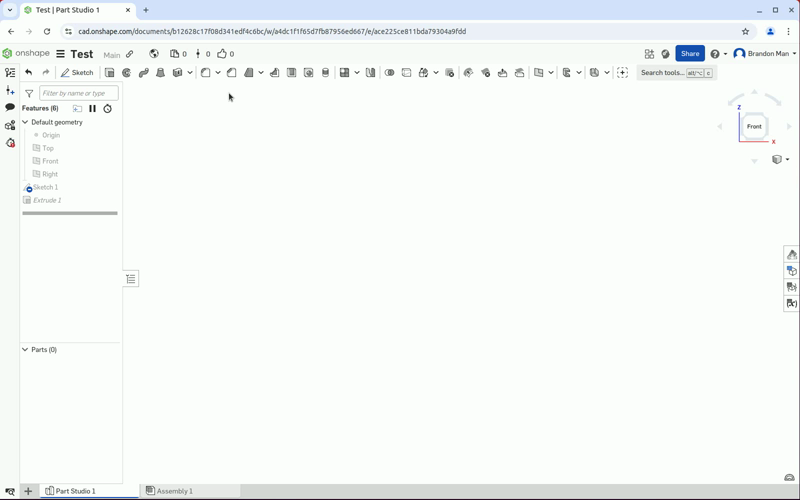
mouse_move(541, 75)
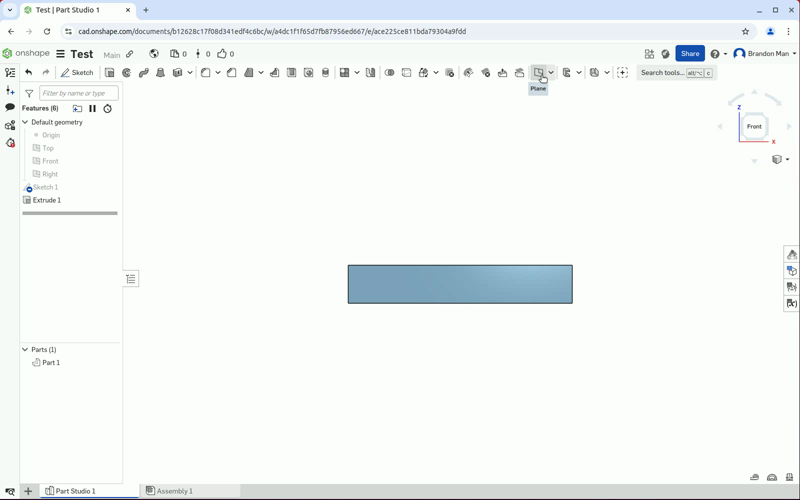
click(541, 75)
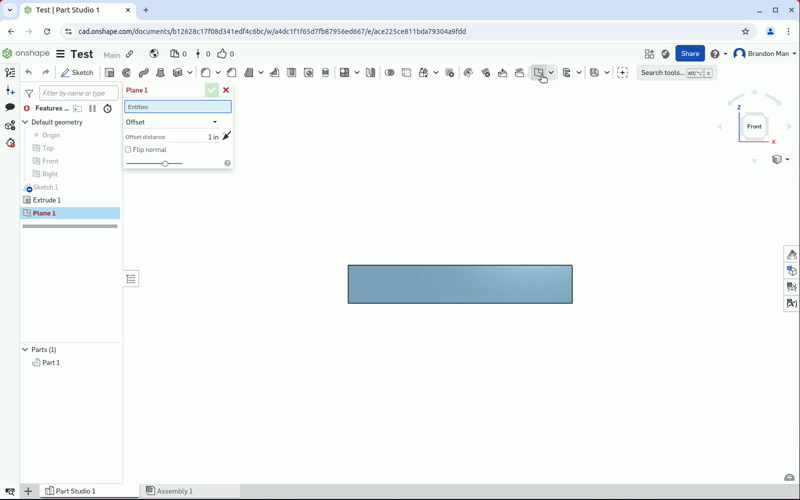
mouse_move(73, 163)
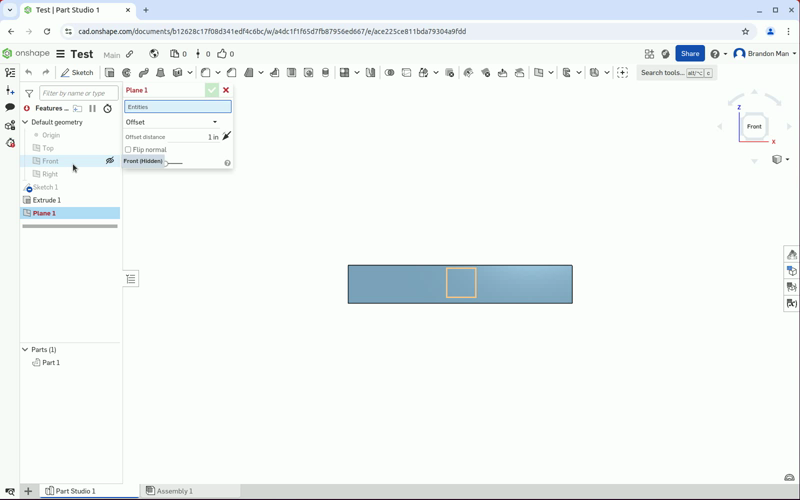
click(73, 163)
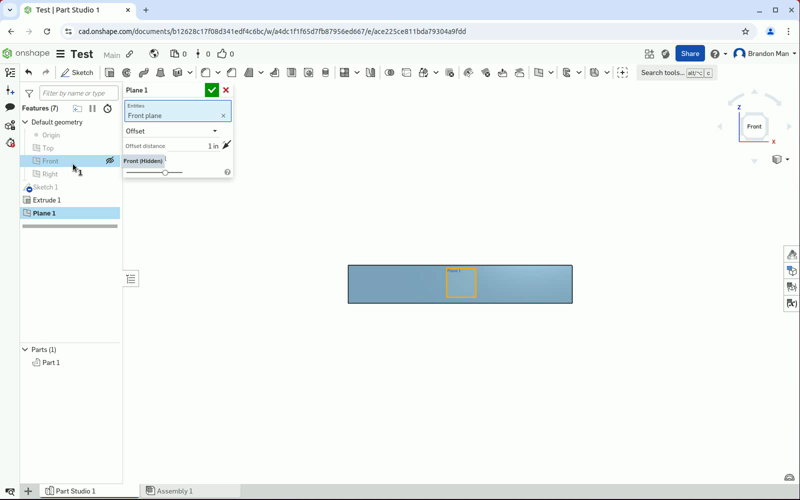
key(tab, 2)
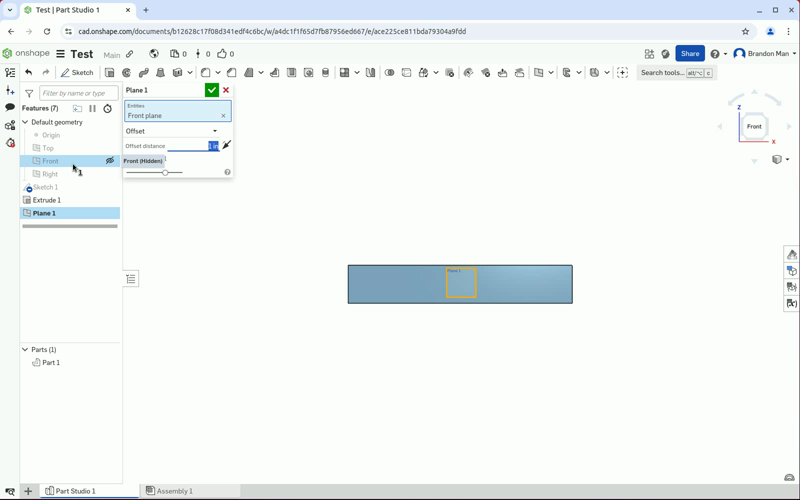
text(0.493)
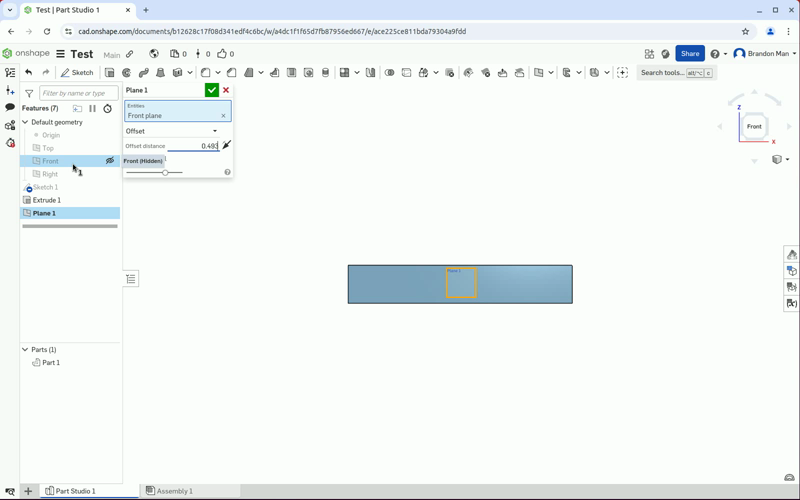
key(enter, 2)
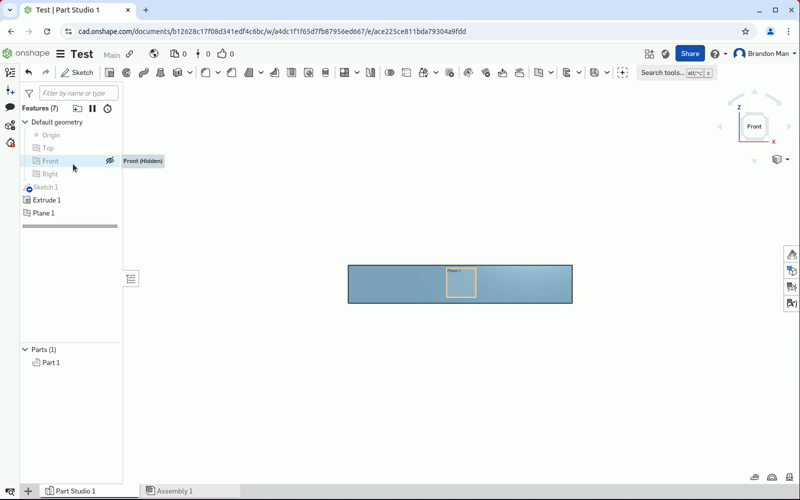
key(shift+s)
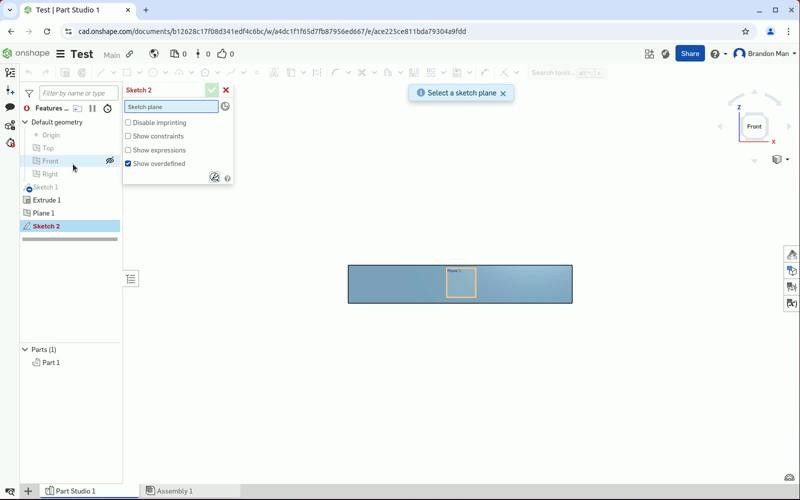
mouse_move(73, 215)
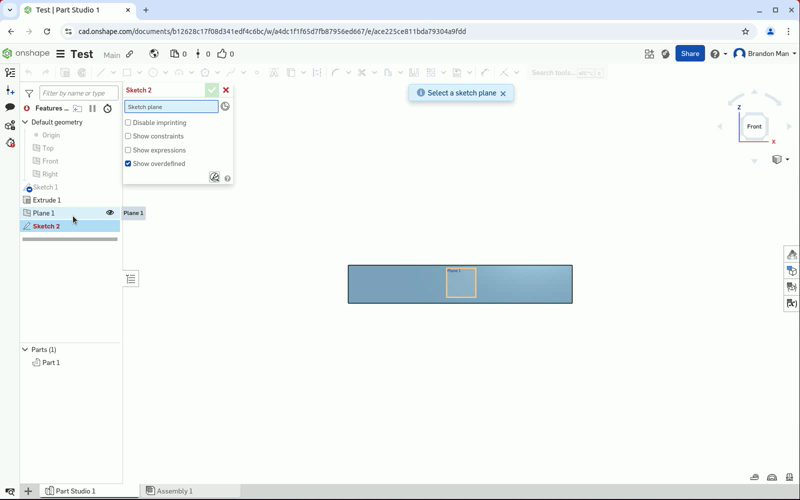
click(73, 215)
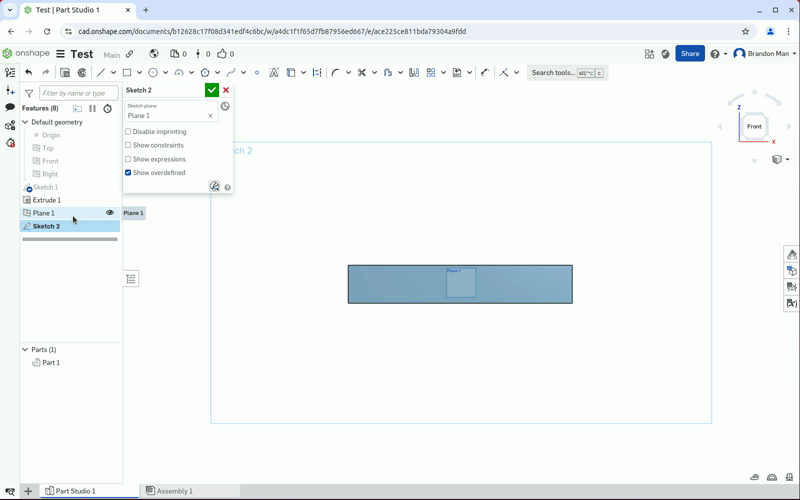
mouse_move(73, 352)
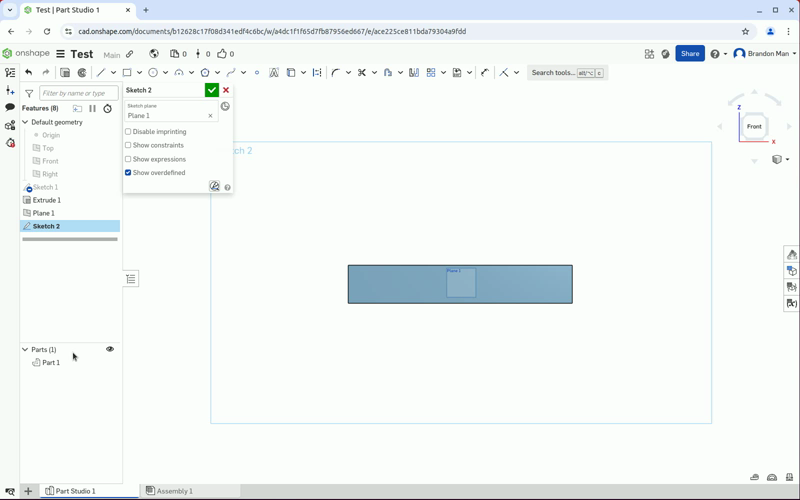
key(y)
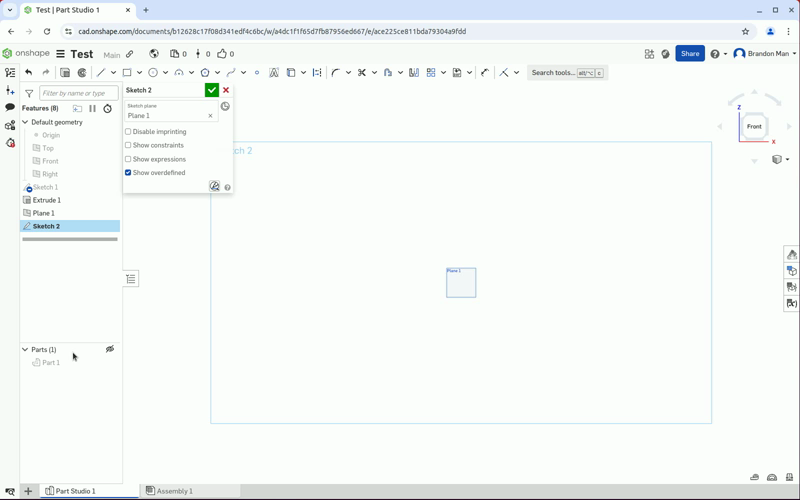
key(l)
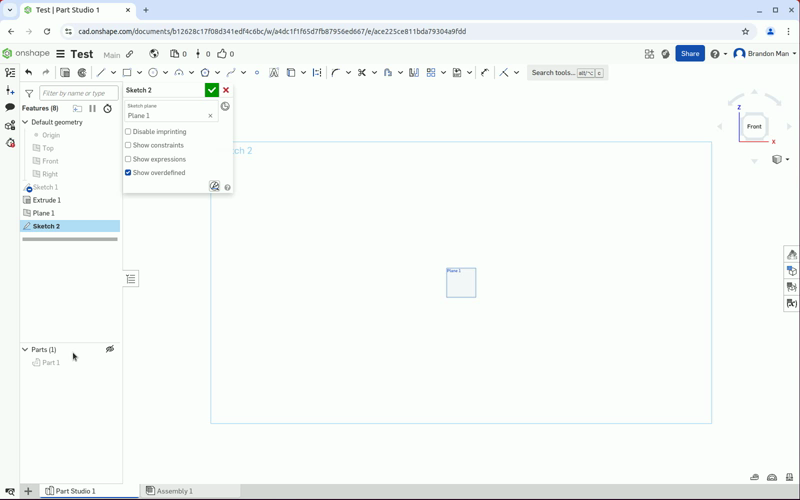
key_down(shift)
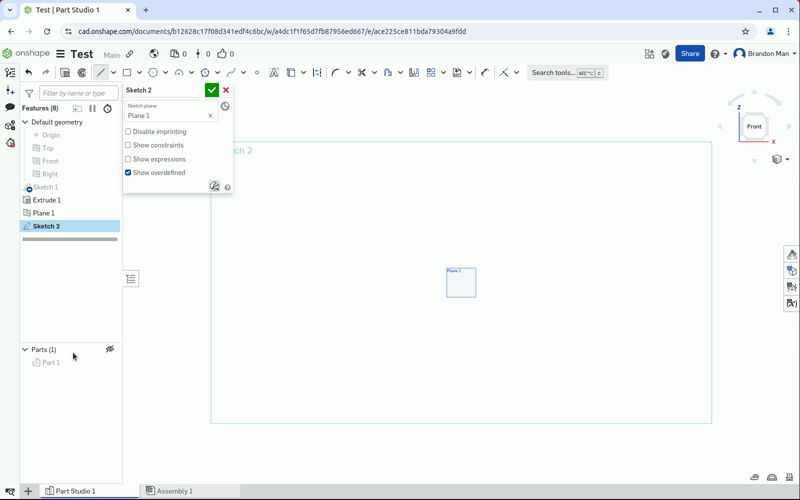
mouse_move(451, 275)
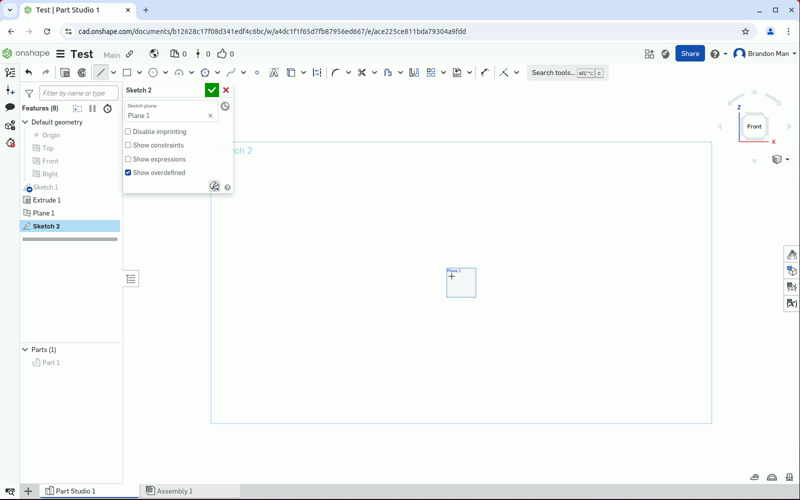
click(451, 275)
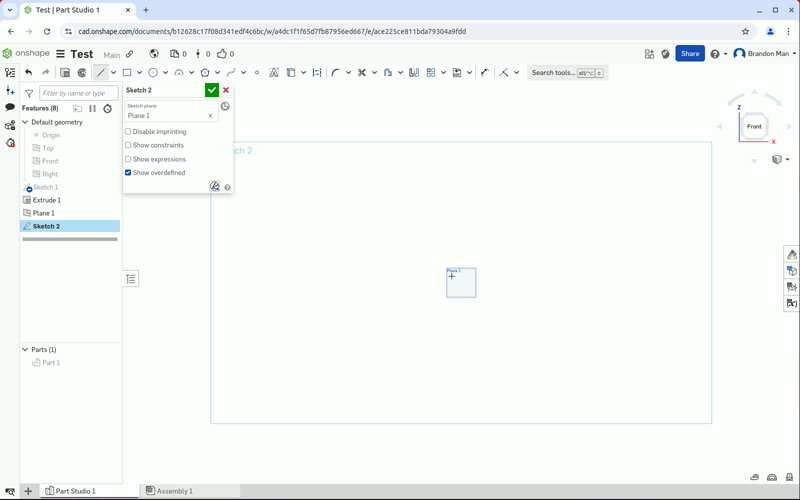
key_up(shift)
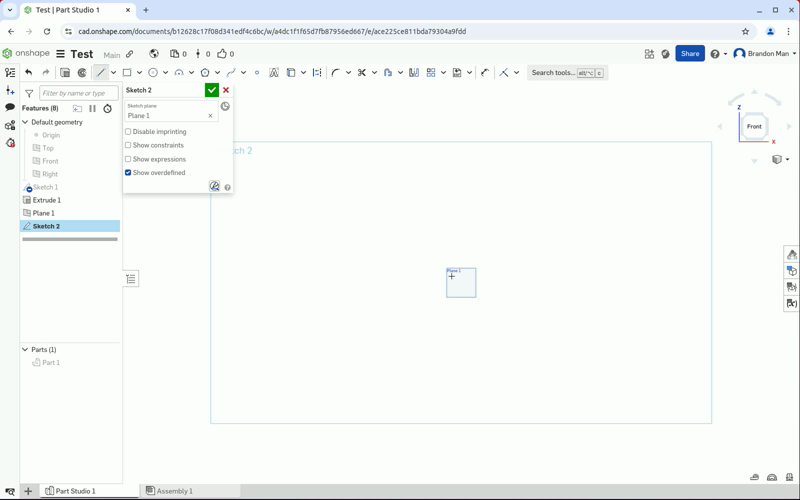
key_down(shift)
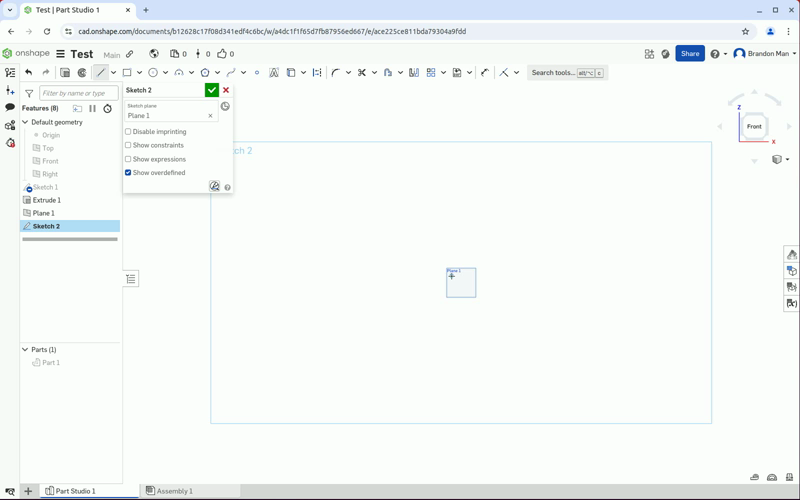
mouse_move(481, 275)
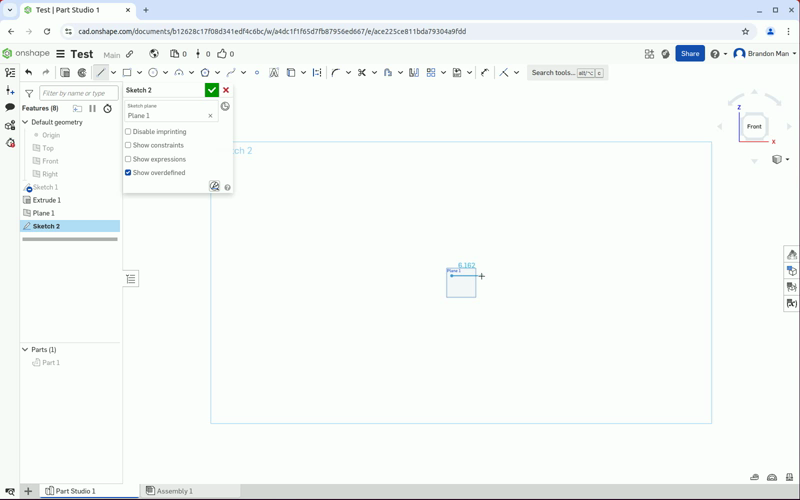
mouse_move(472, 275)
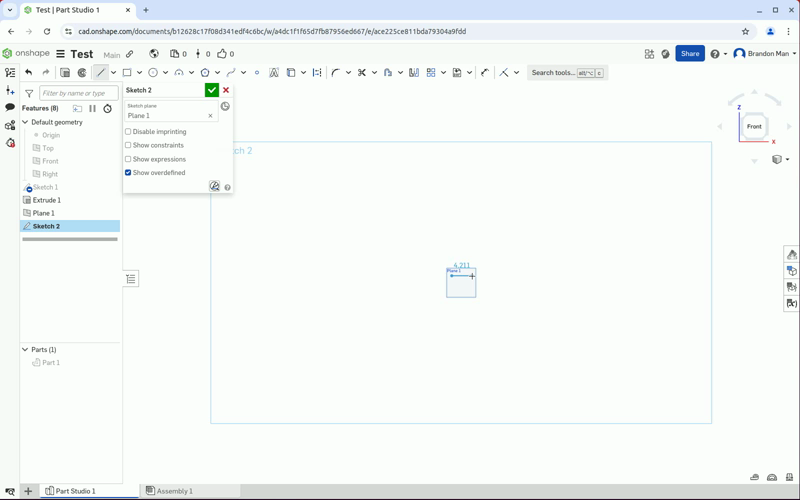
click(472, 275)
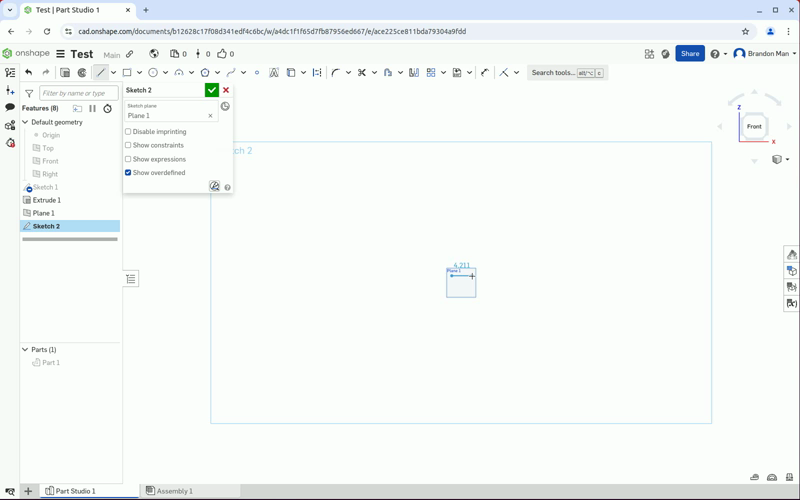
key_up(shift)
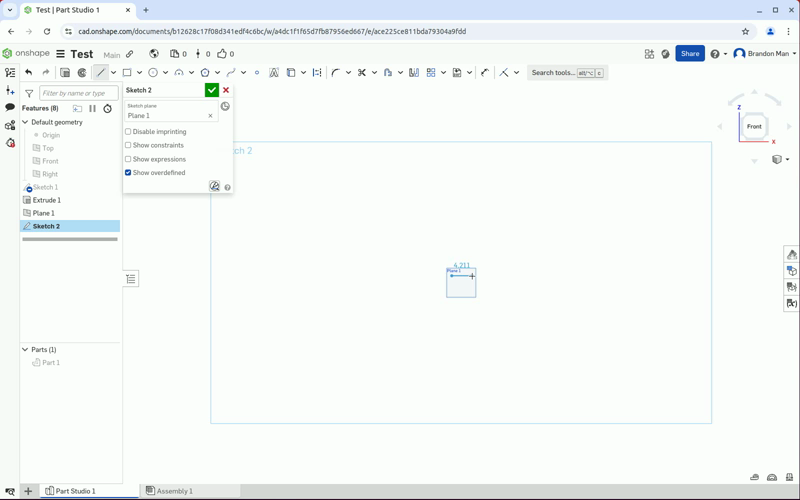
key_down(shift)
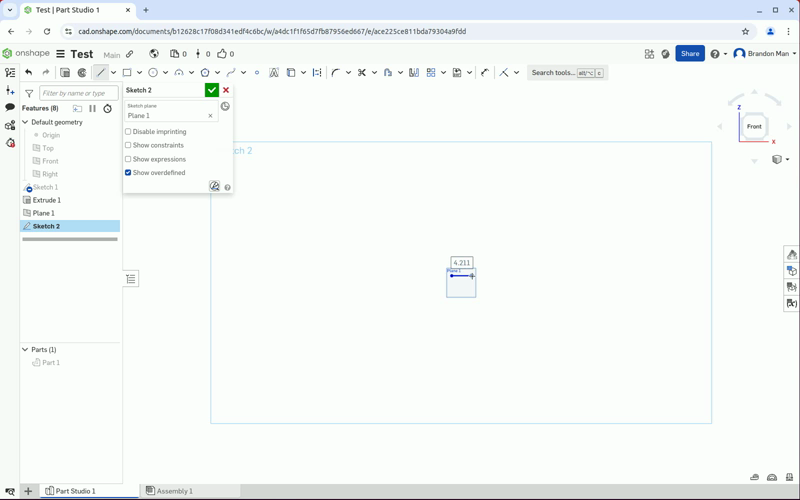
mouse_move(502, 275)
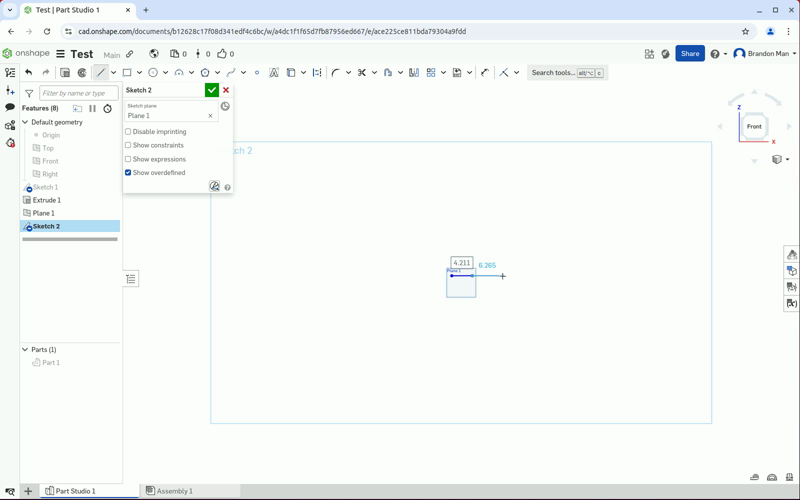
mouse_move(472, 261)
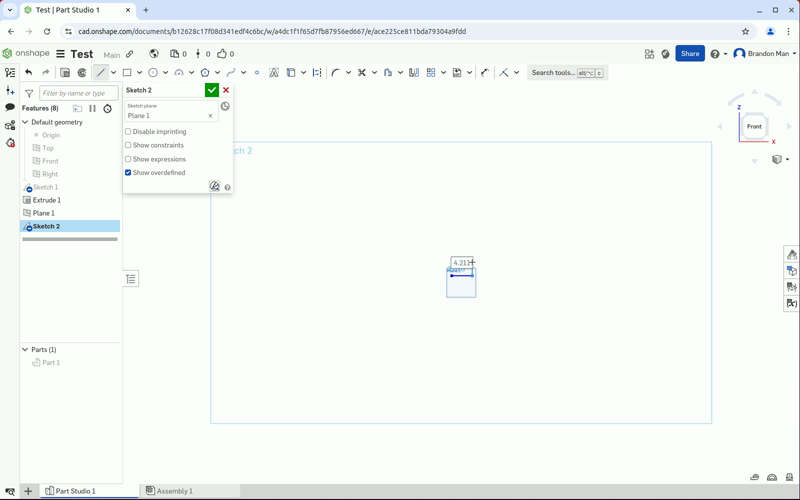
click(472, 261)
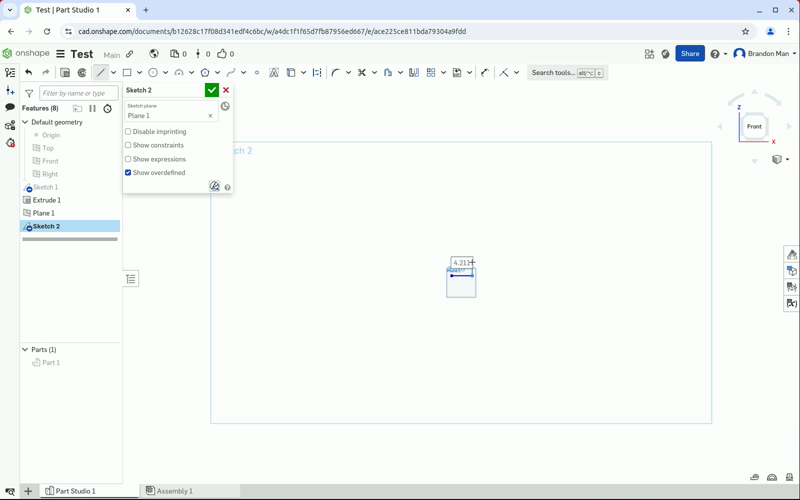
key_up(shift)
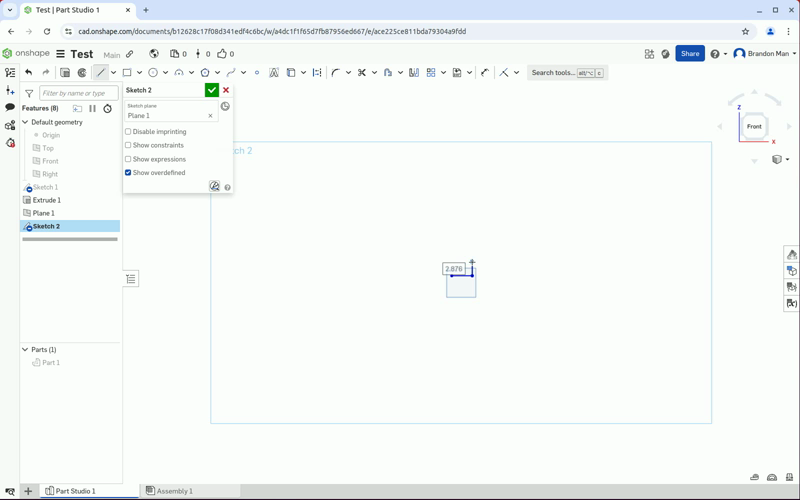
key_down(shift)
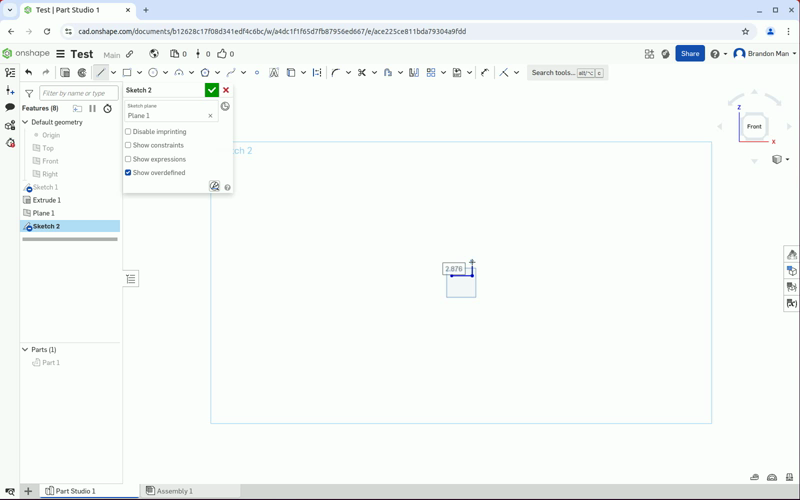
mouse_move(502, 261)
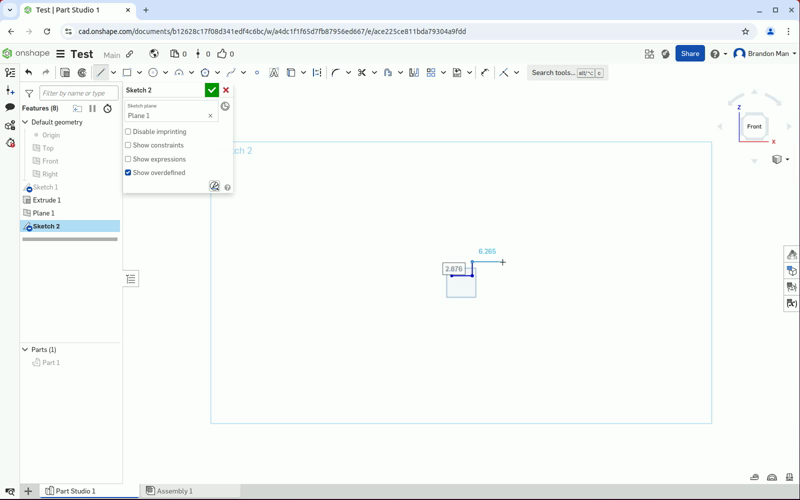
mouse_move(451, 261)
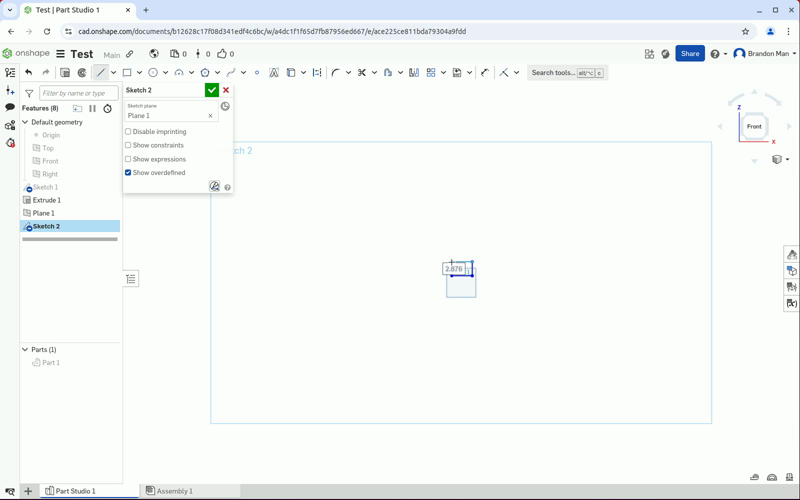
click(451, 261)
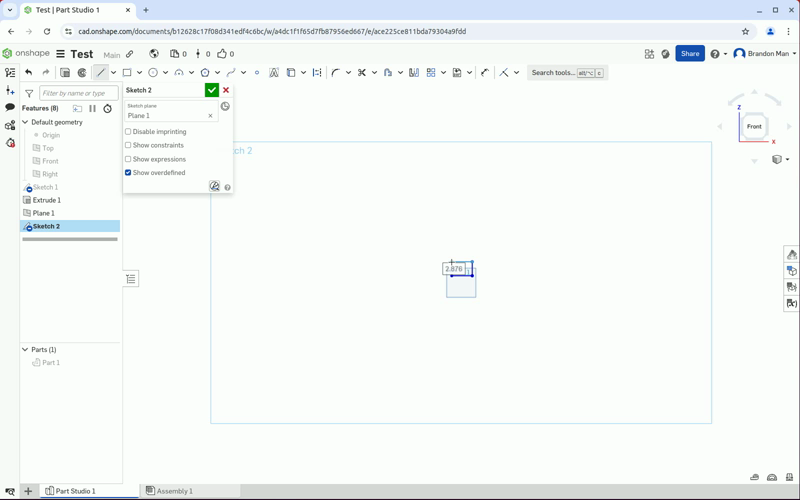
key_up(shift)
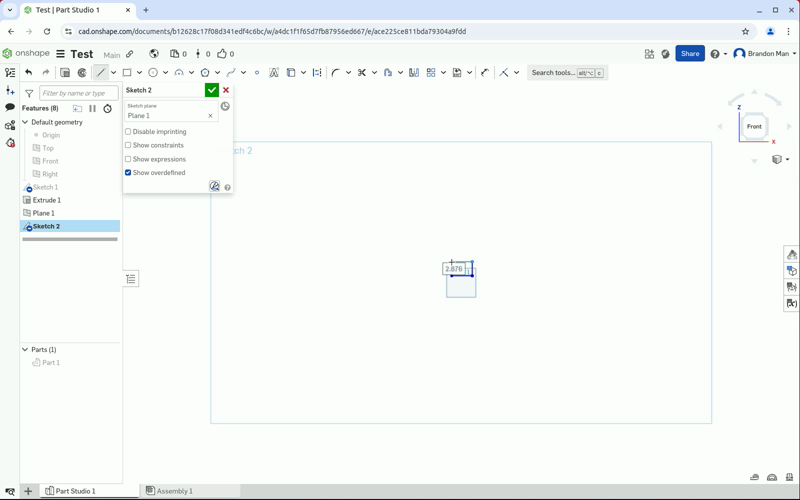
mouse_move(481, 261)
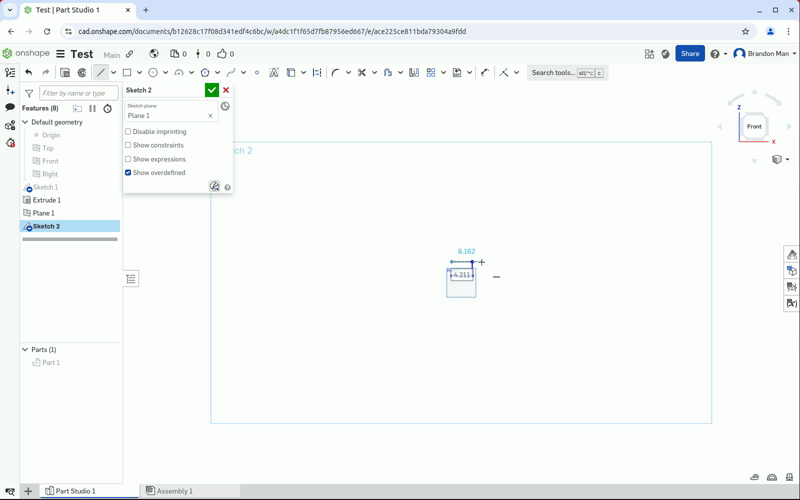
key_down(shift)
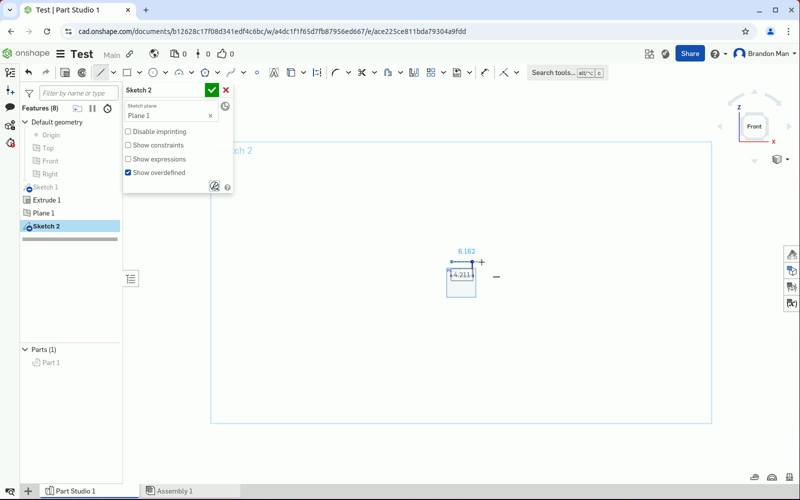
mouse_move(451, 275)
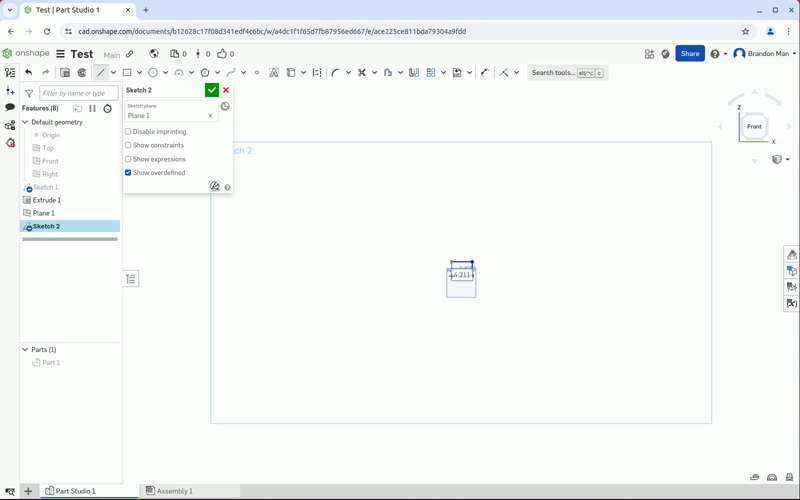
key_up(shift)
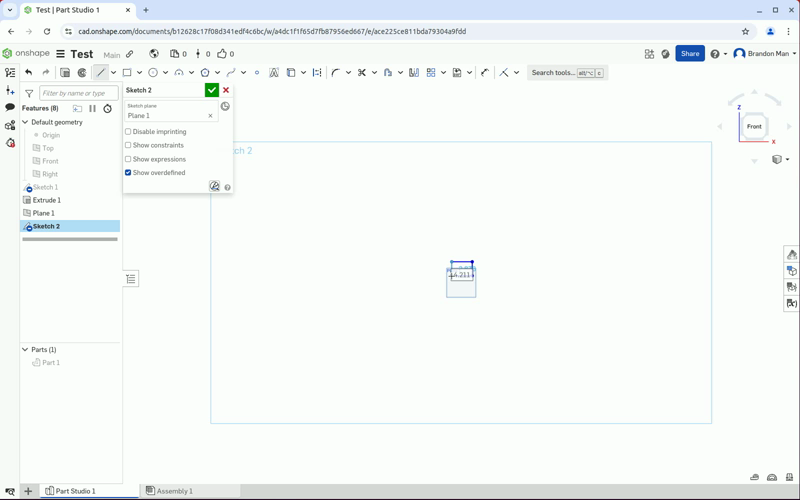
click(451, 275)
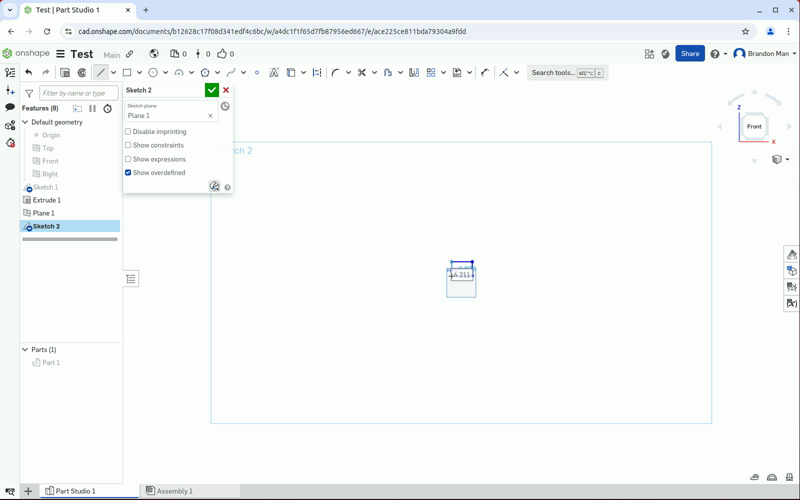
key(esc)
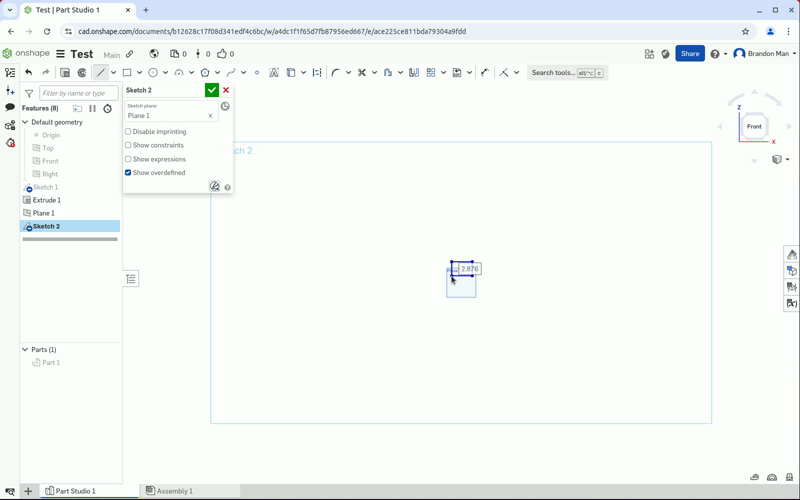
mouse_move(463, 268)
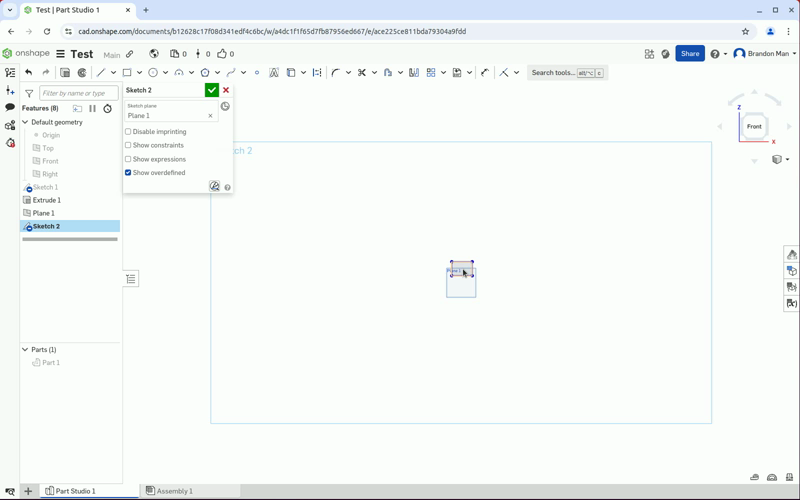
scroll(6)
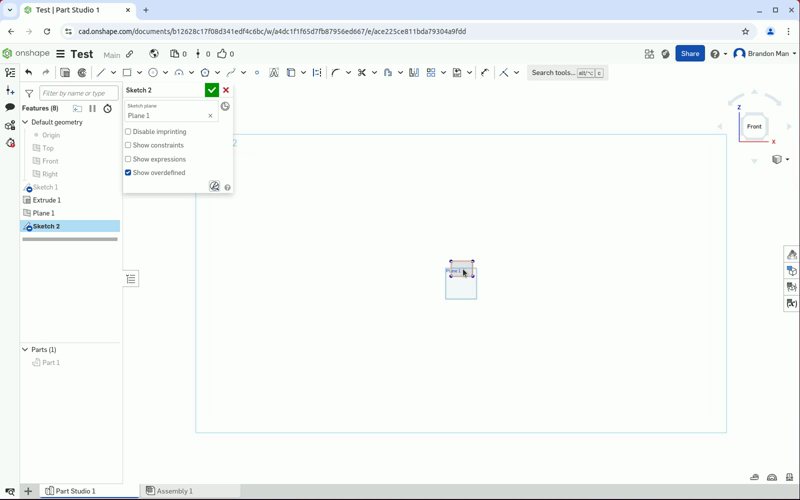
scroll(6)
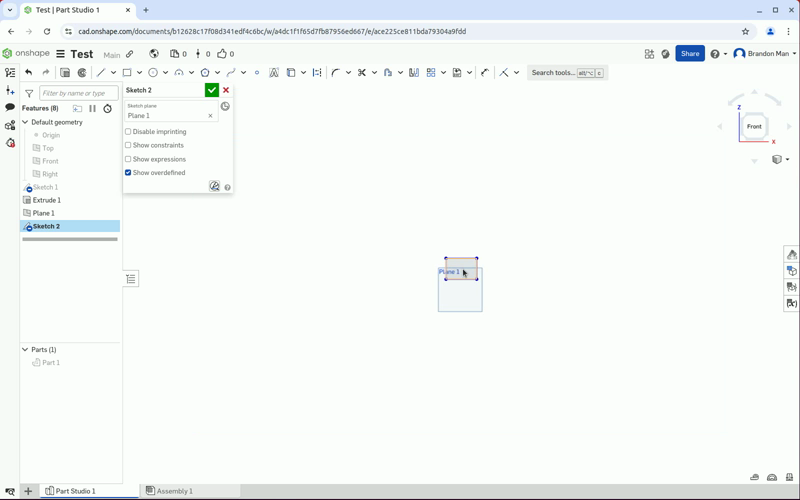
scroll(6)
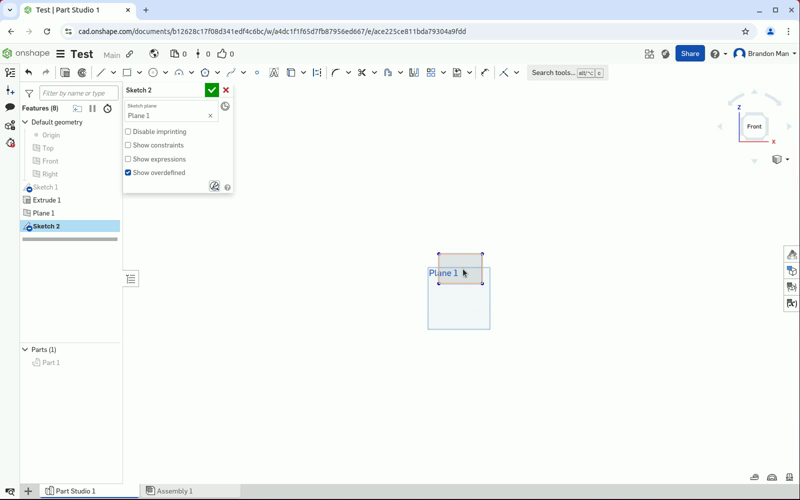
scroll(6)
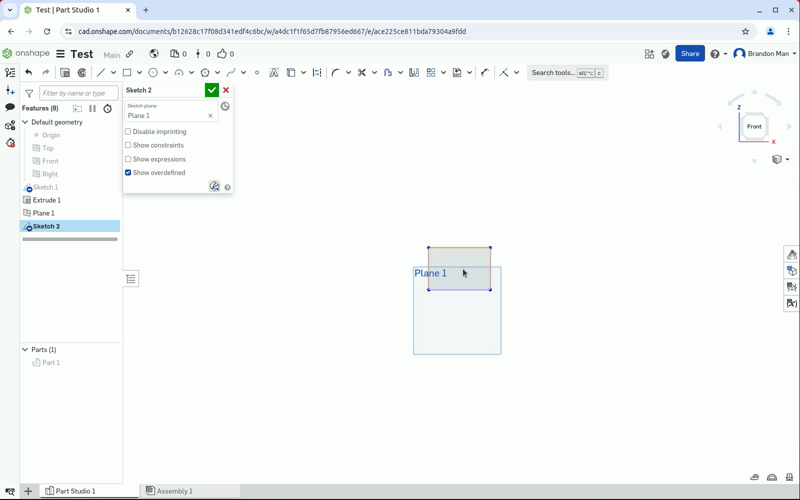
scroll(6)
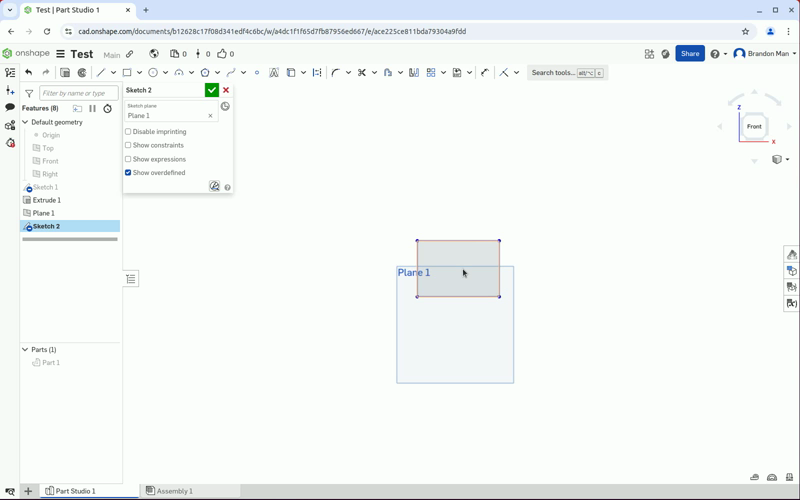
scroll(6)
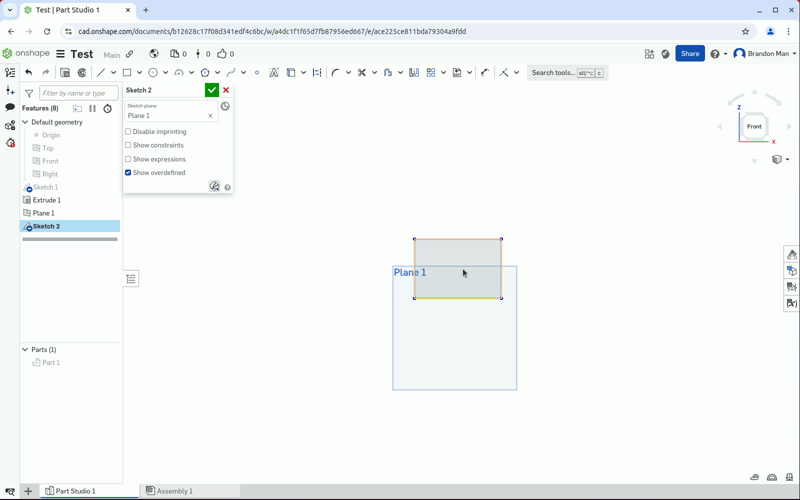
scroll(6)
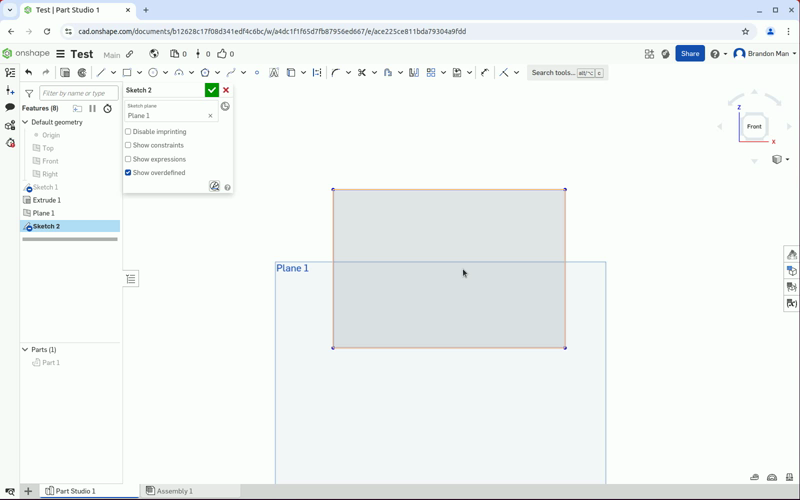
click(463, 268)
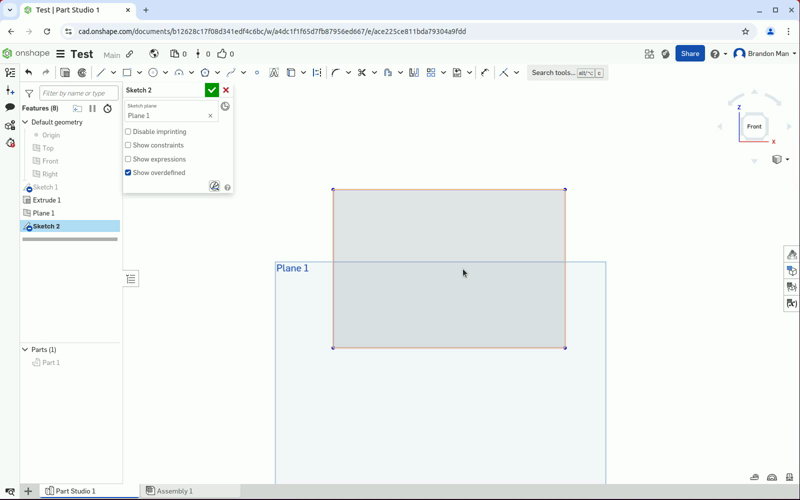
scroll(-6)
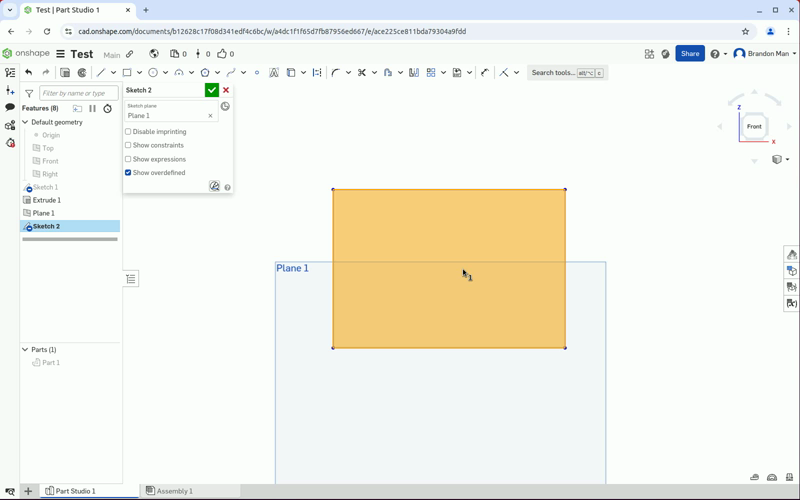
scroll(-6)
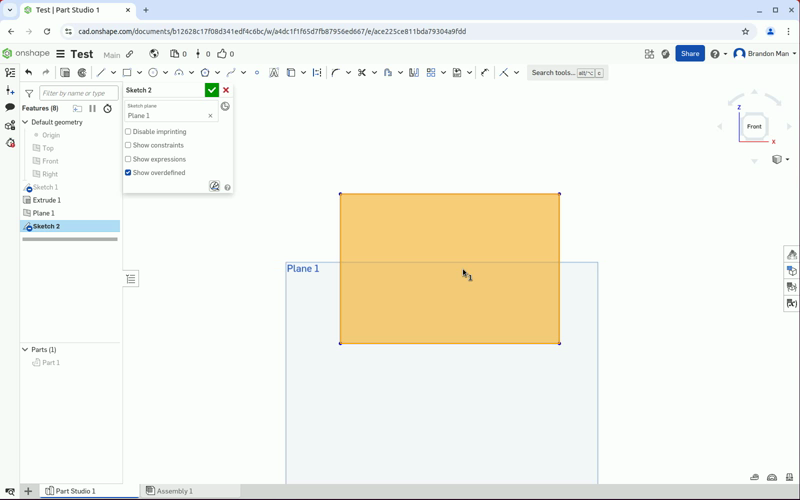
scroll(-6)
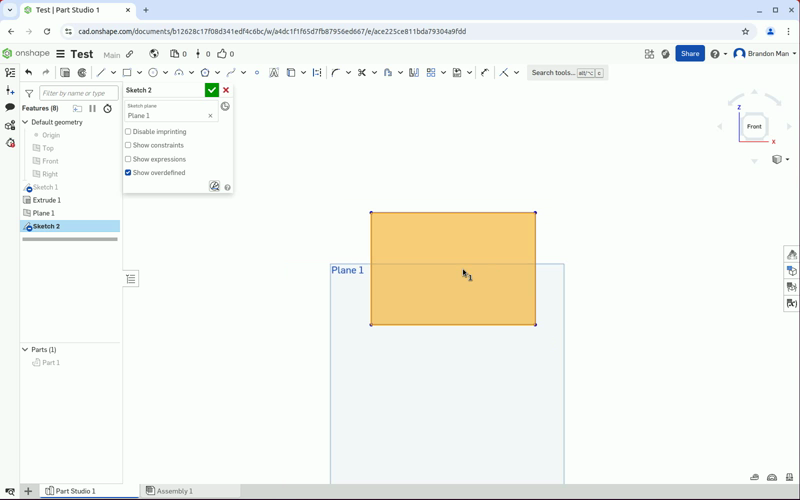
scroll(-6)
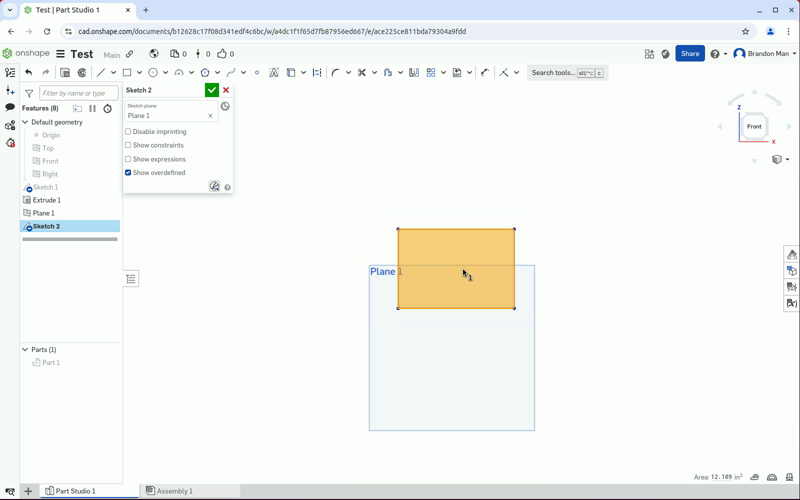
scroll(-6)
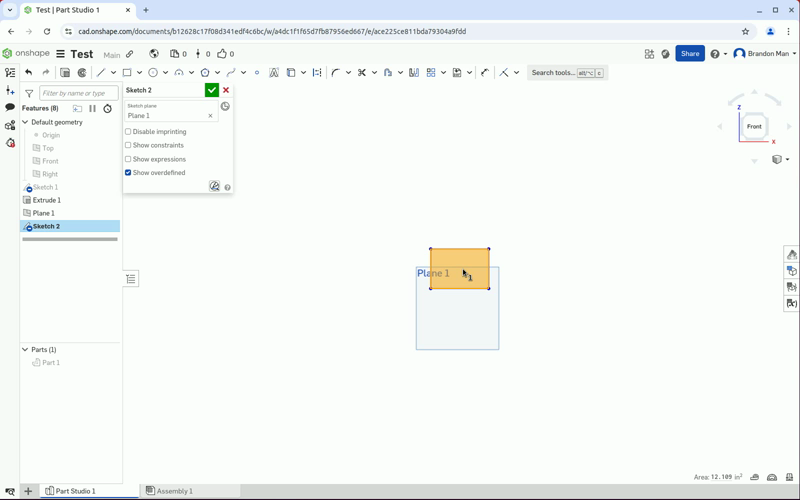
scroll(-6)
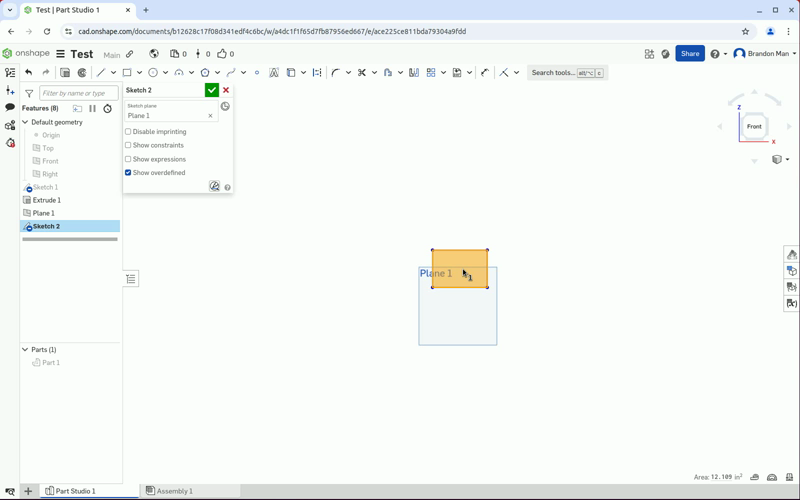
scroll(-6)
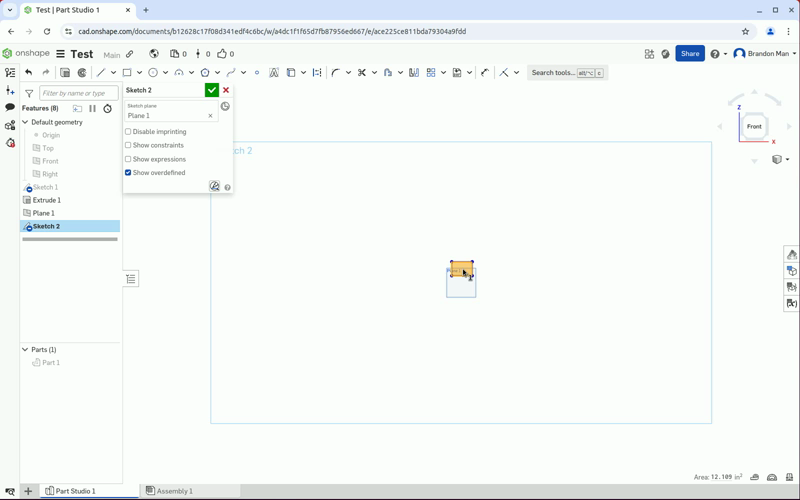
mouse_move(73, 352)
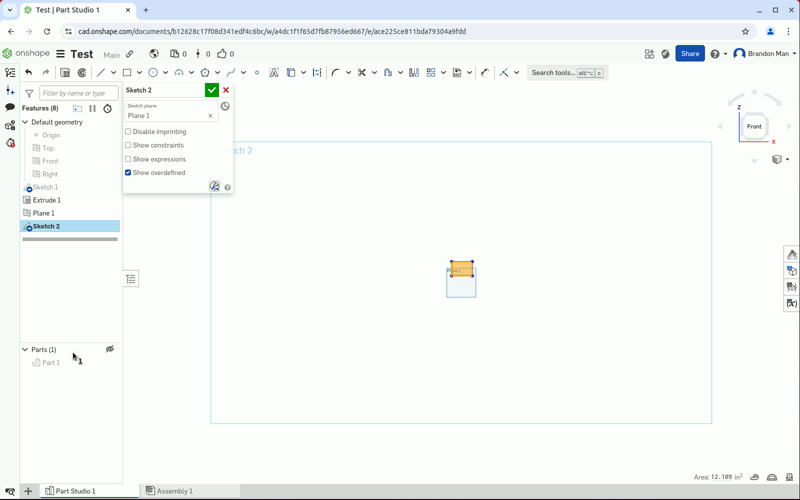
key(shift+y)
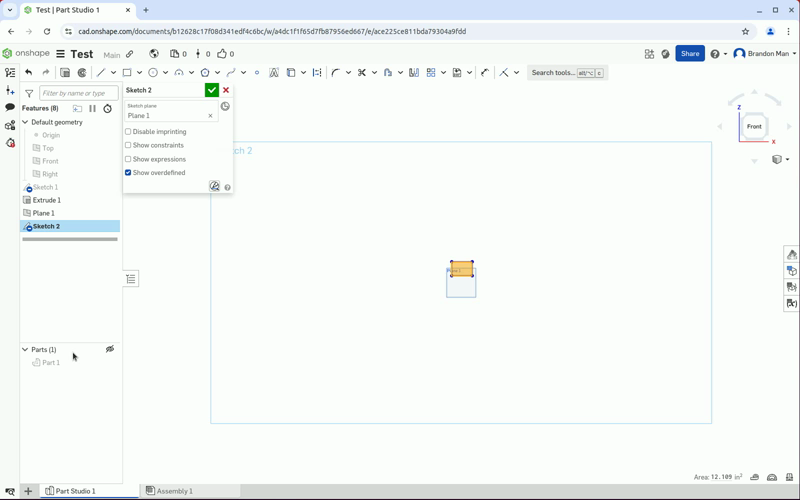
key(shift+e)
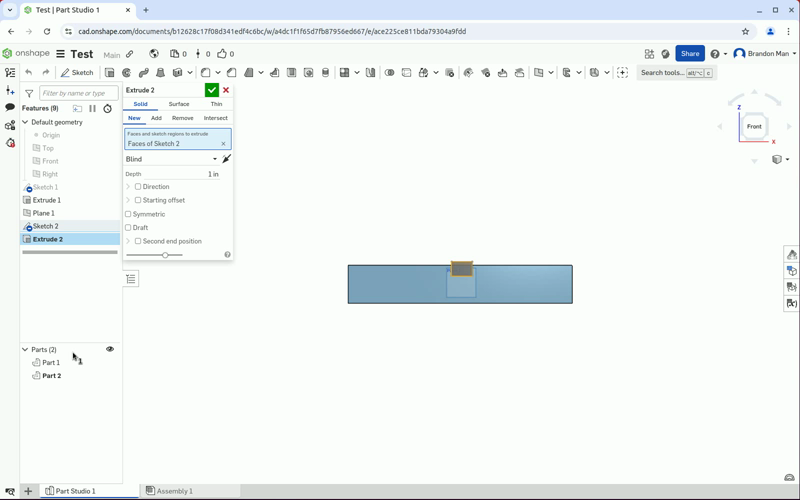
mouse_move(143, 106)
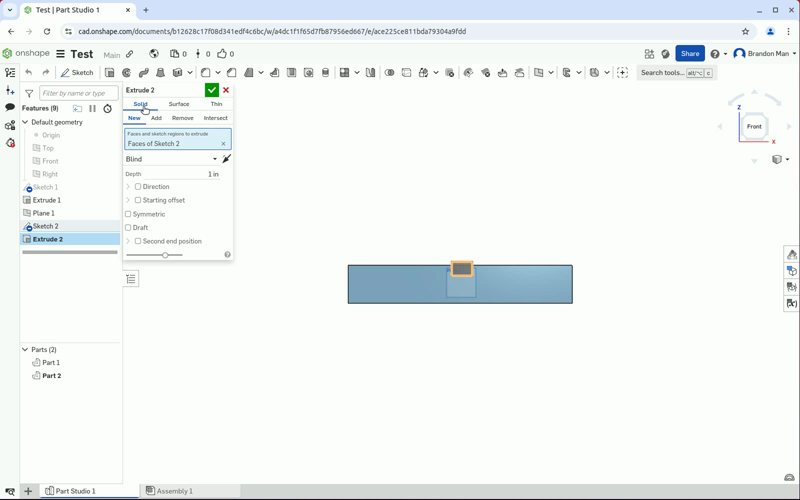
click(143, 106)
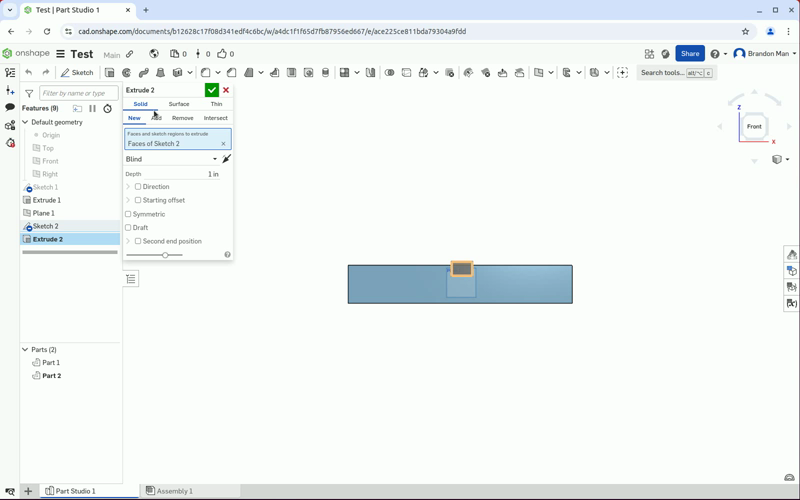
mouse_move(186, 120)
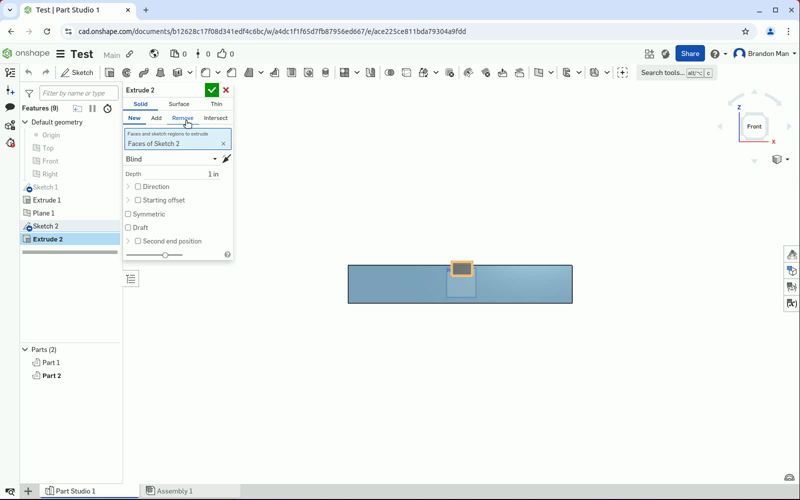
click(186, 120)
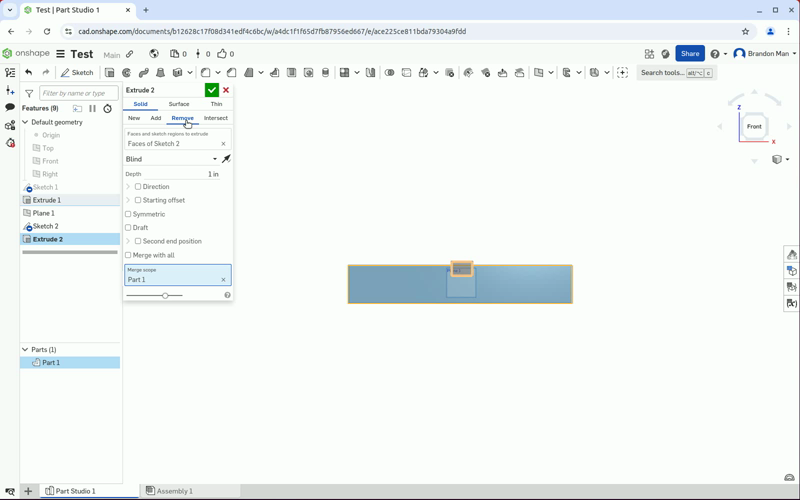
key(tab, 4)
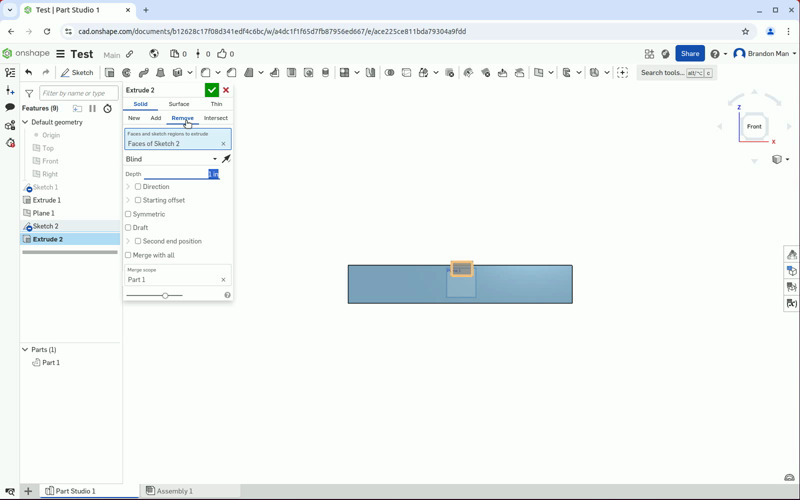
text(0.722)
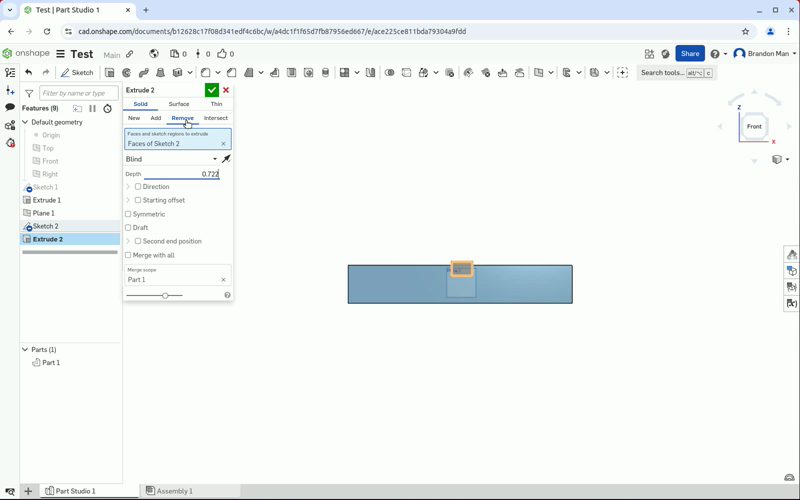
key(tab, 6)
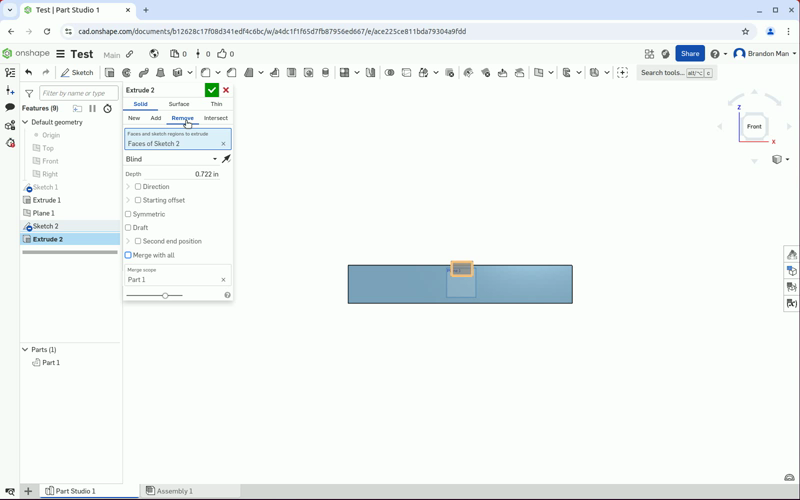
key(space)
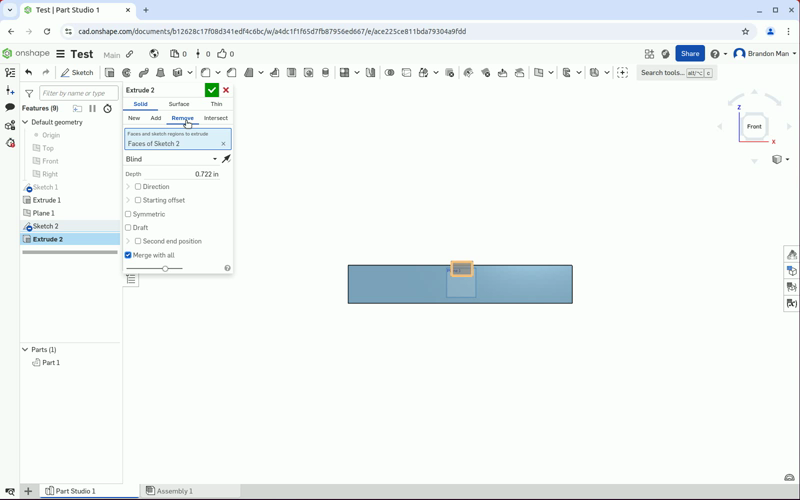
key(enter)
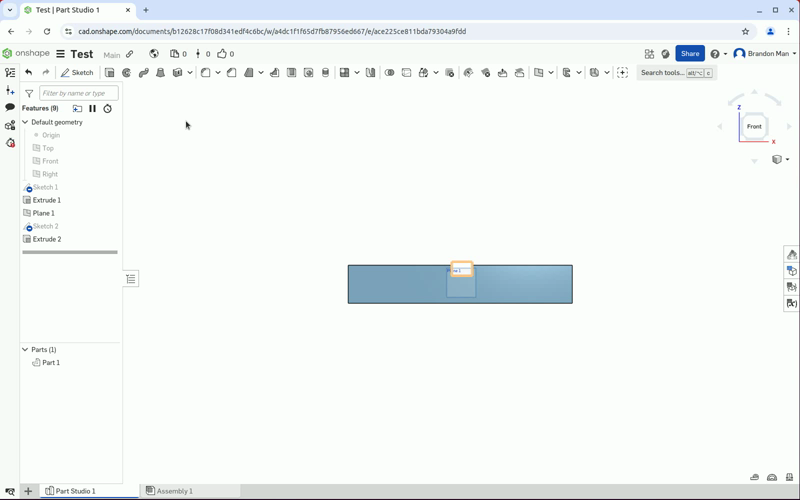
key(shift+h)
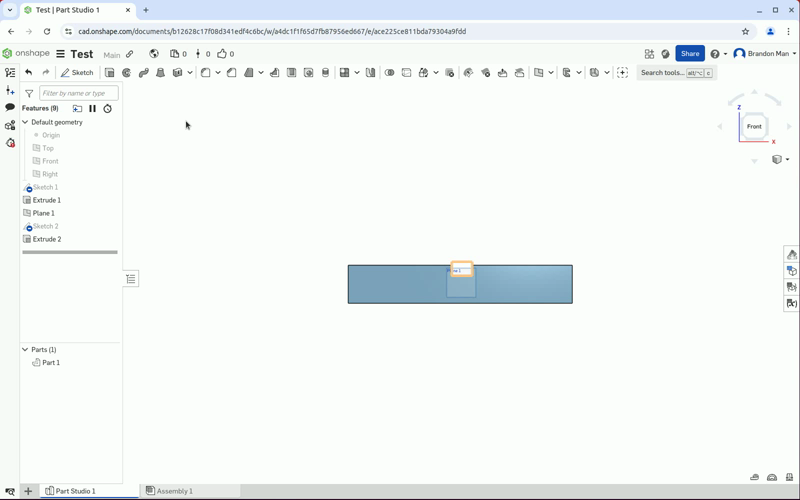
key(shift+h)
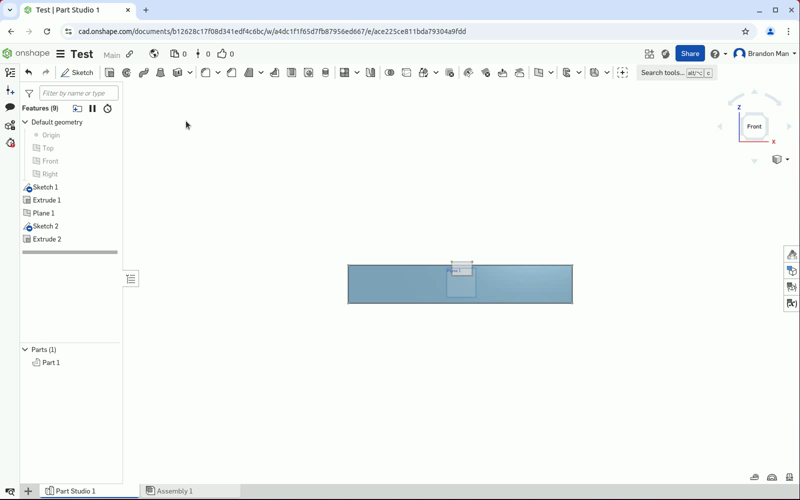
key(shift+7)
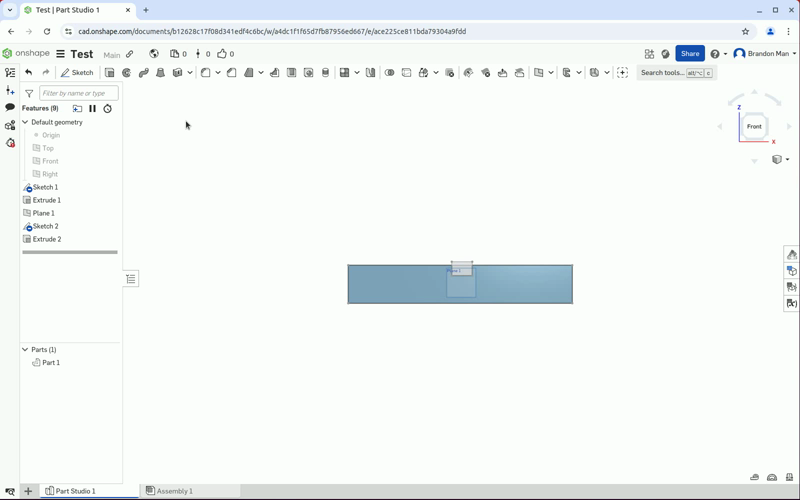
key(left, 2)
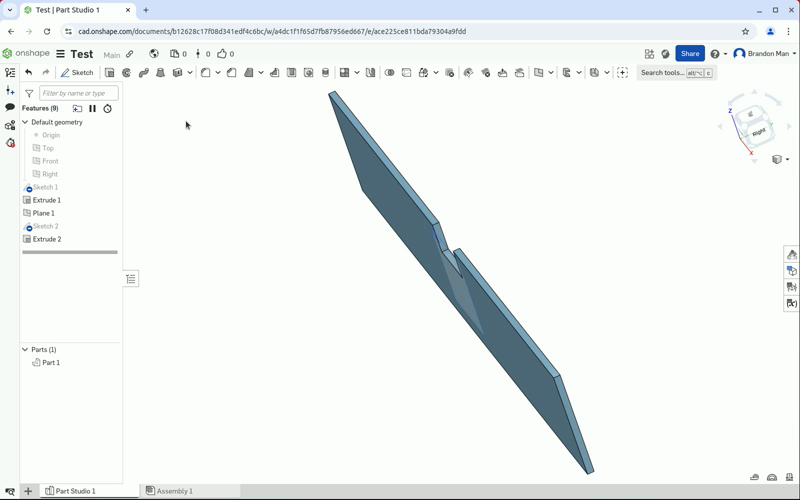
key(down, 2)
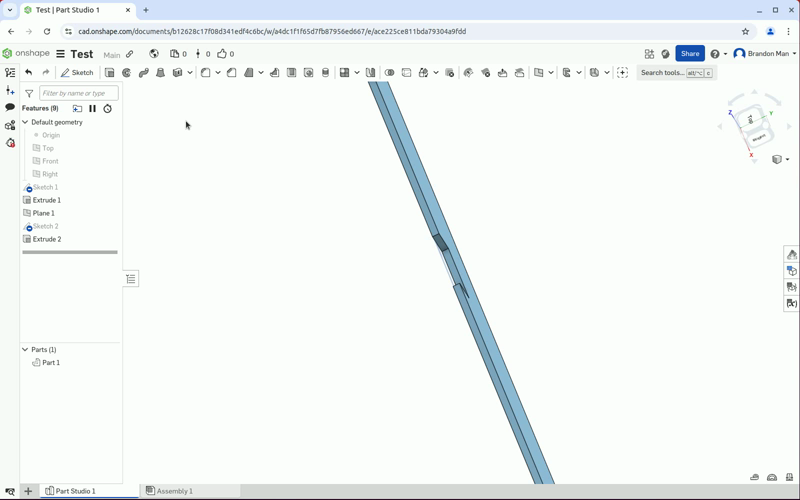
key(up, 2)
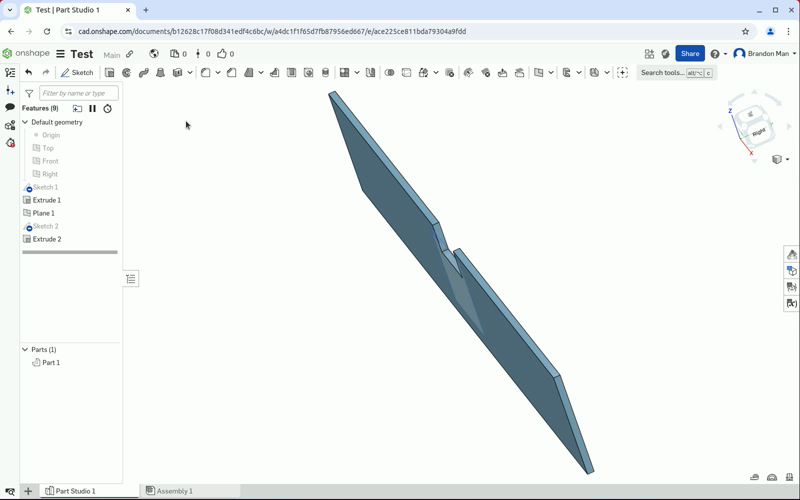
key(right, 2)
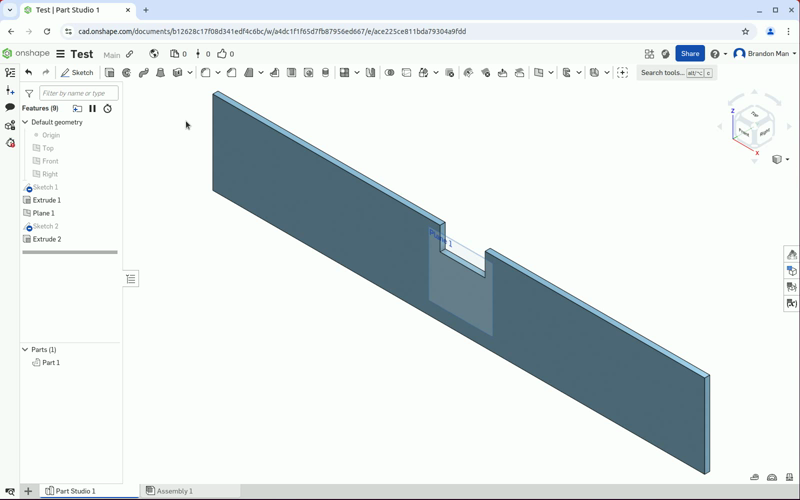
mouse_move(73, 189)
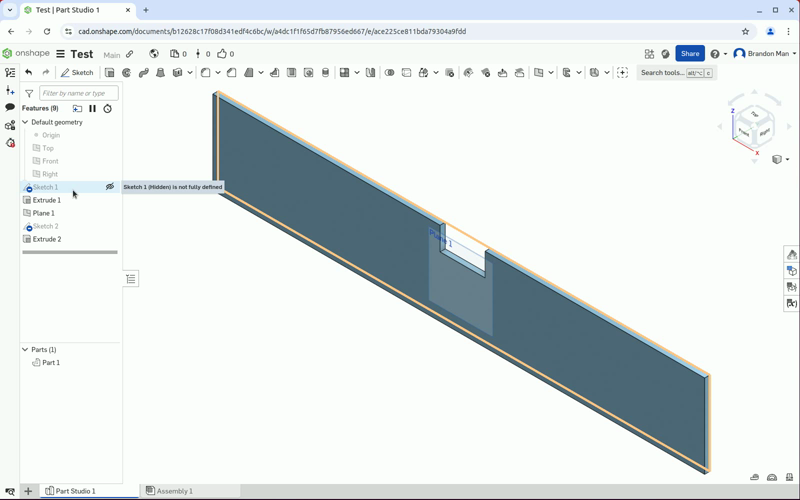
click(73, 189)